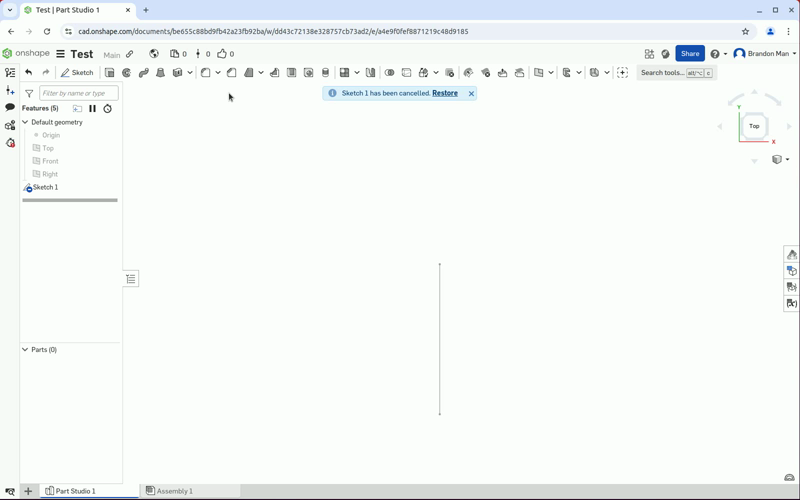
key(shift+h)
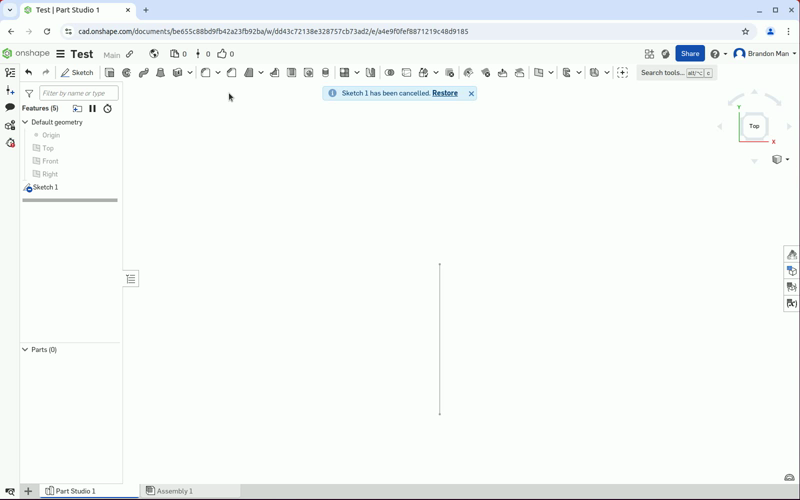
key(shift+s)
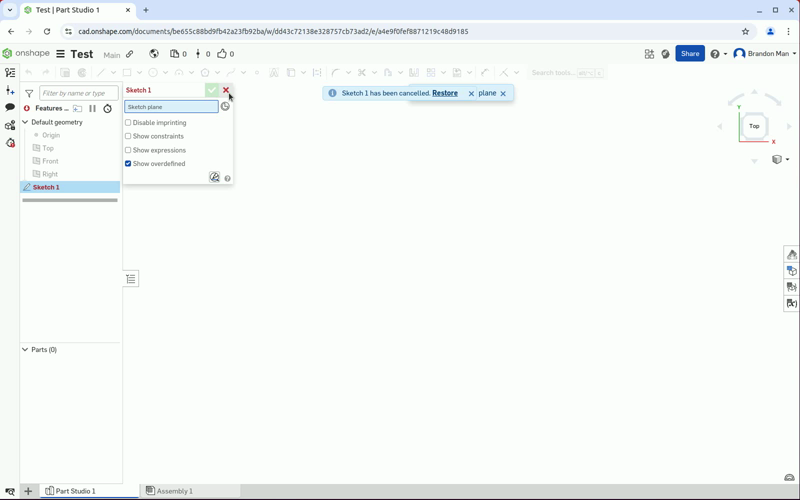
mouse_move(73, 150)
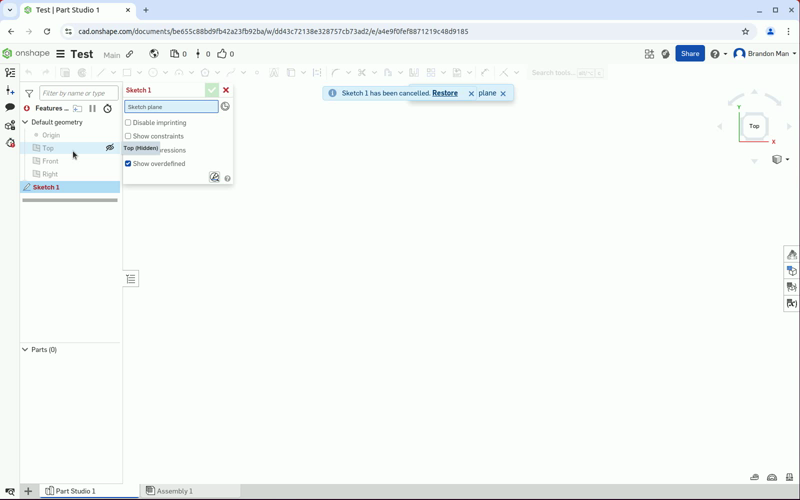
click(73, 150)
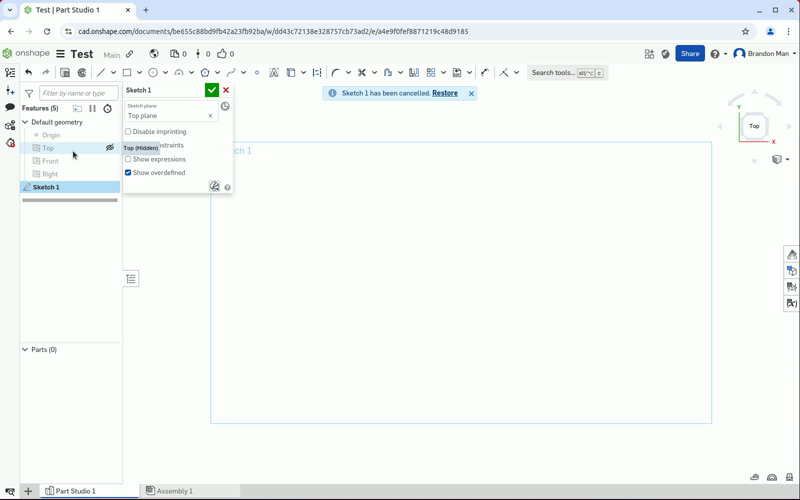
mouse_move(73, 352)
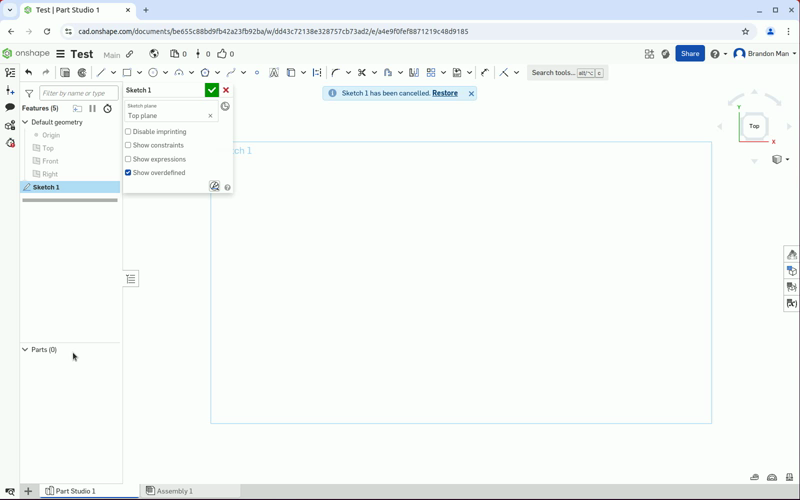
key(y)
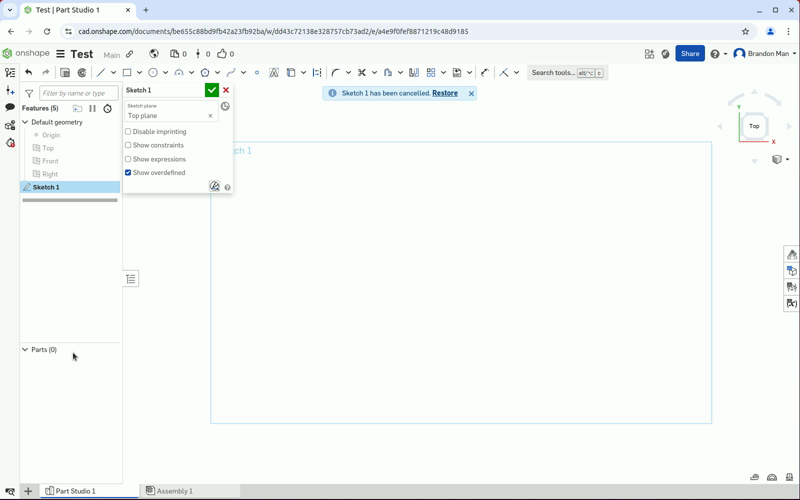
key(c)
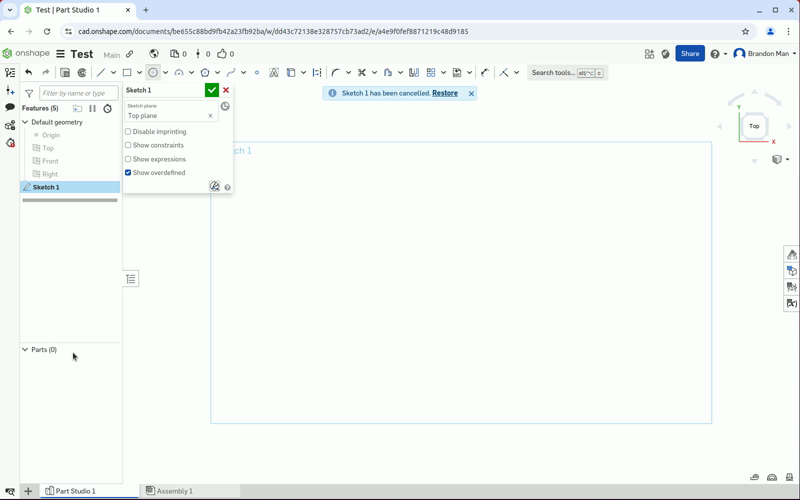
key_down(shift)
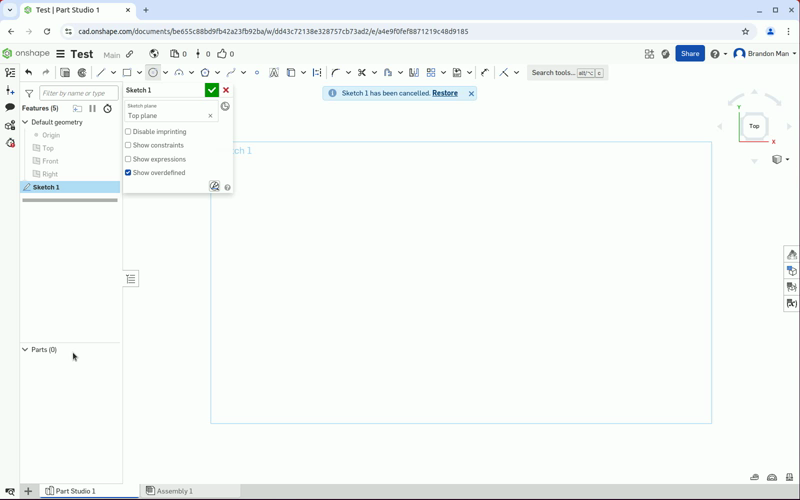
mouse_move(461, 282)
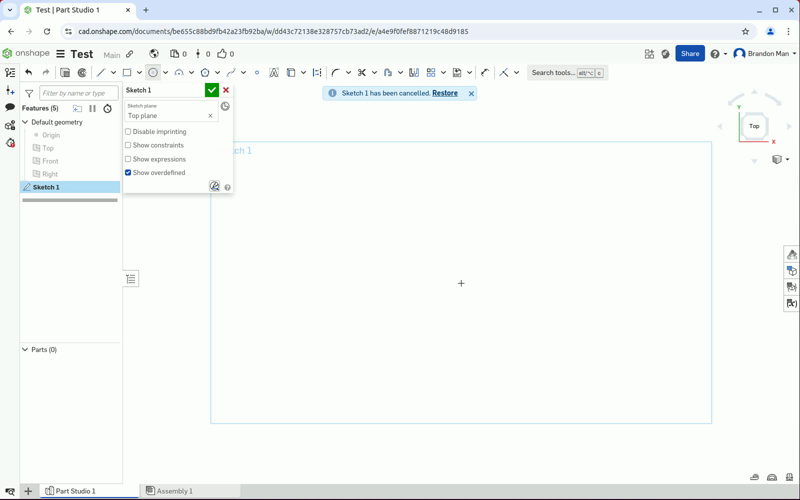
click(461, 282)
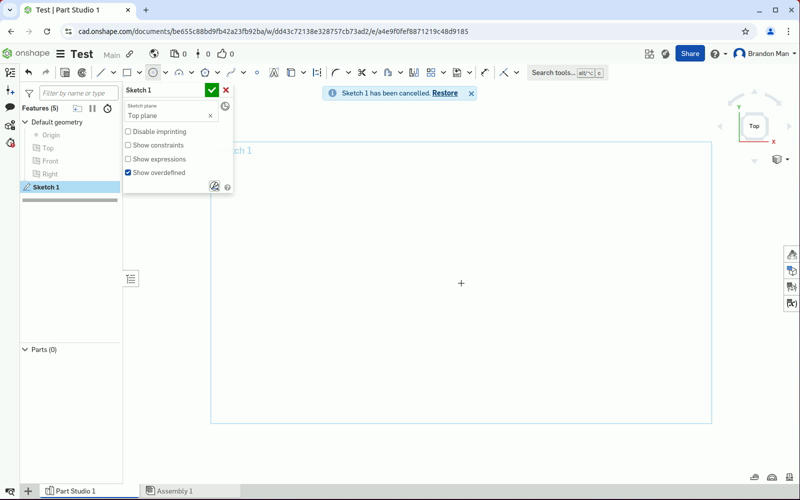
key_up(shift)
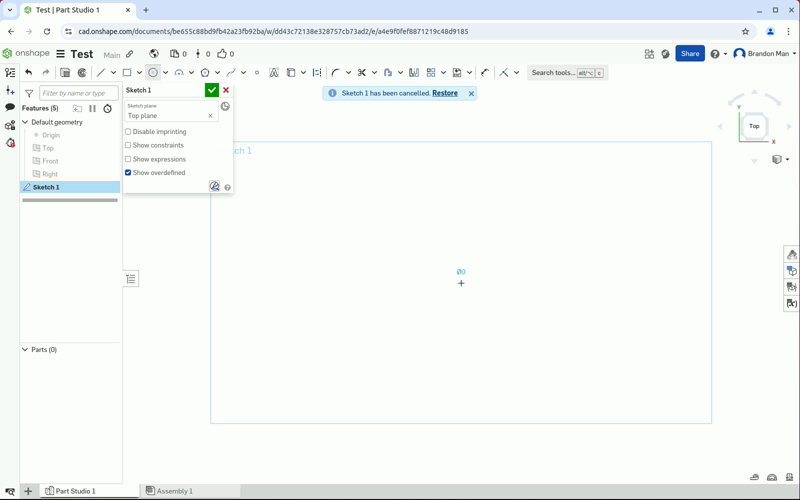
mouse_move(472, 282)
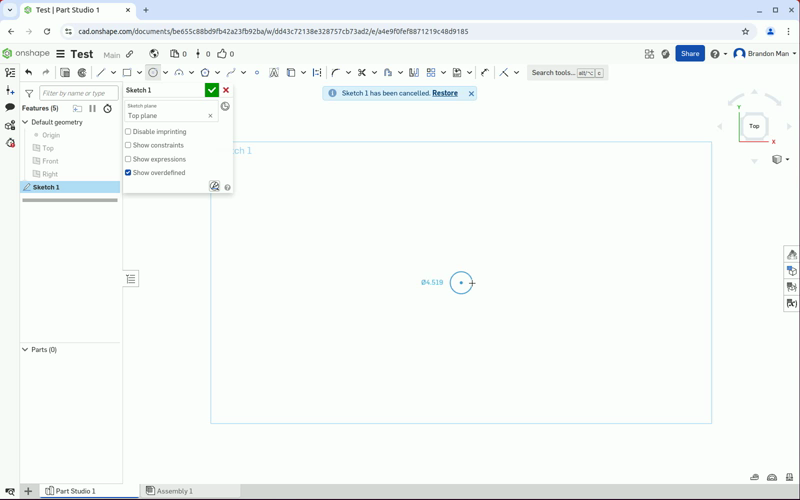
click(472, 282)
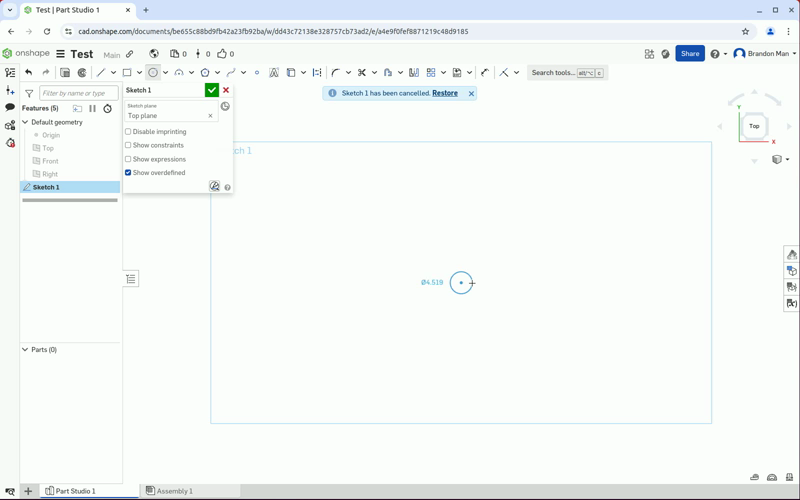
key(esc)
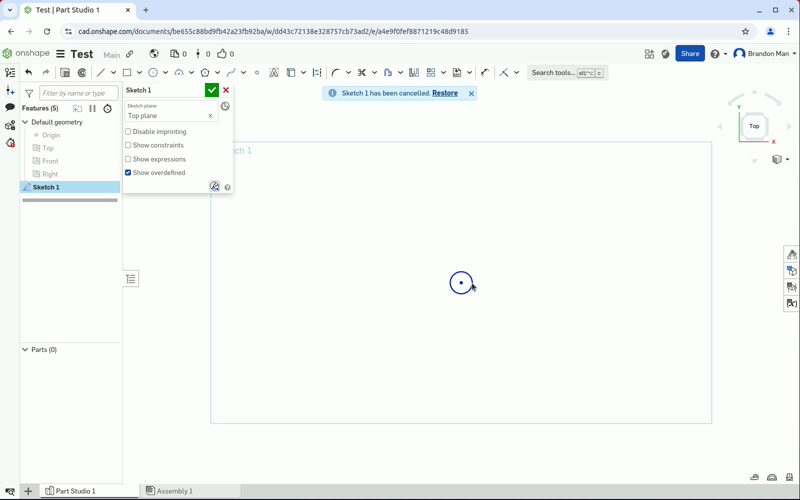
mouse_move(464, 285)
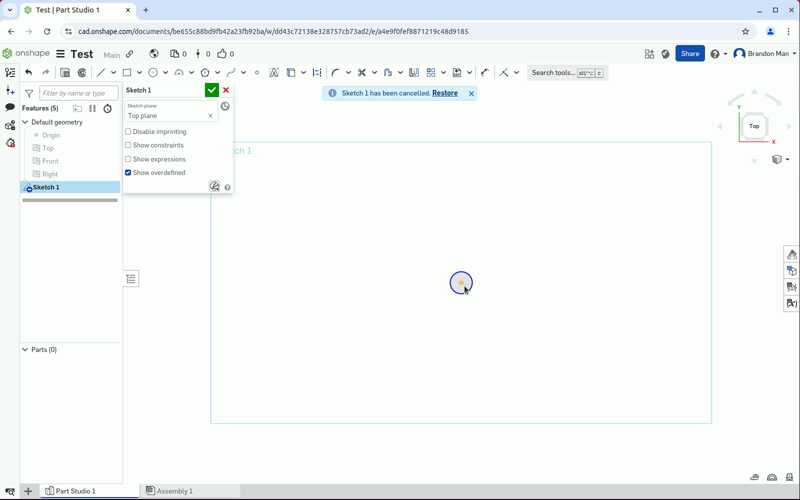
scroll(6)
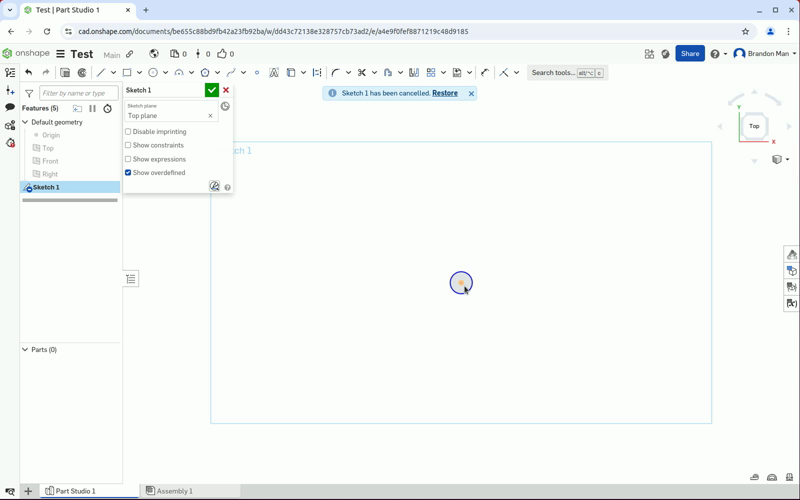
scroll(6)
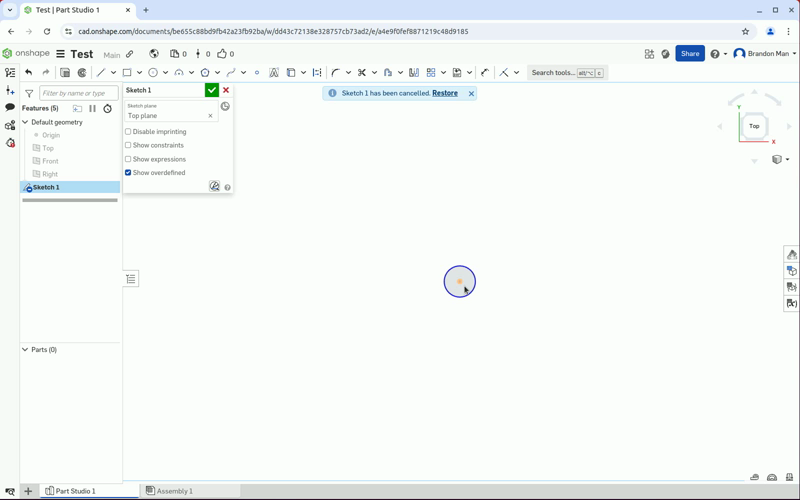
scroll(6)
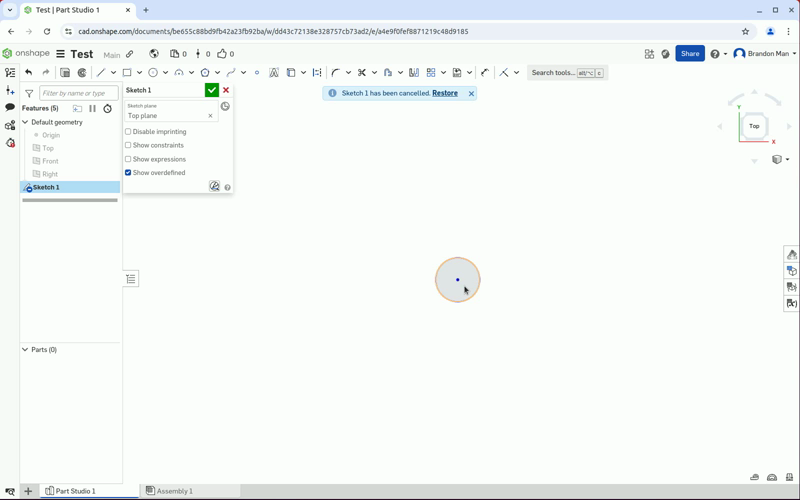
scroll(6)
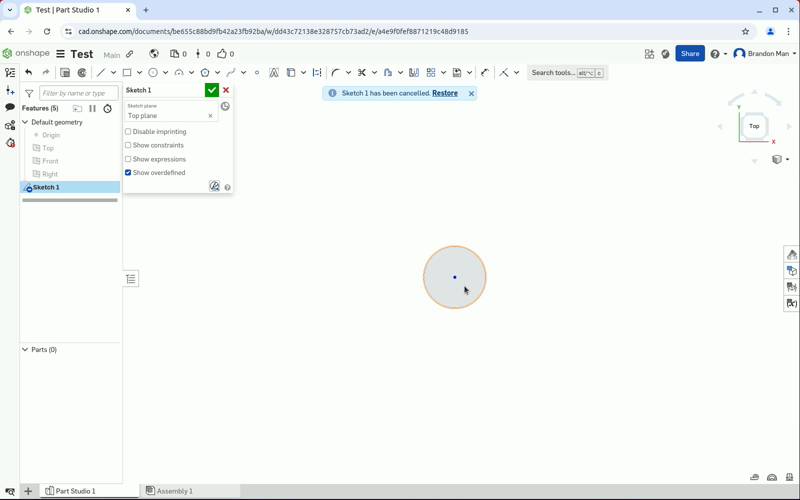
scroll(6)
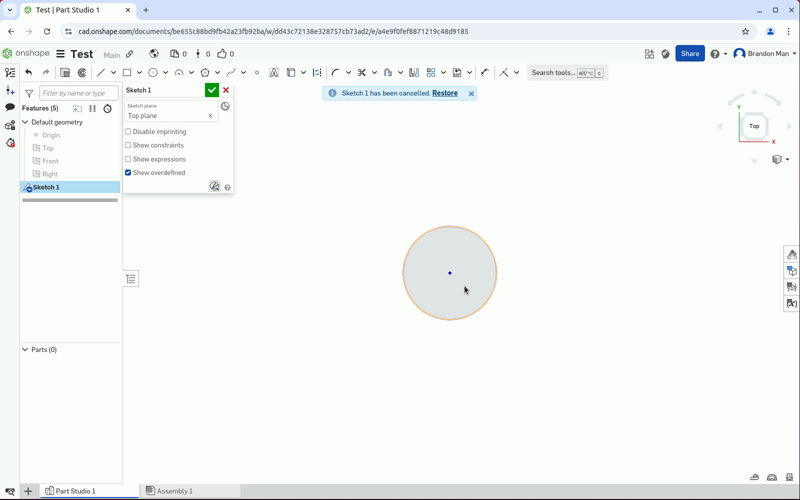
scroll(6)
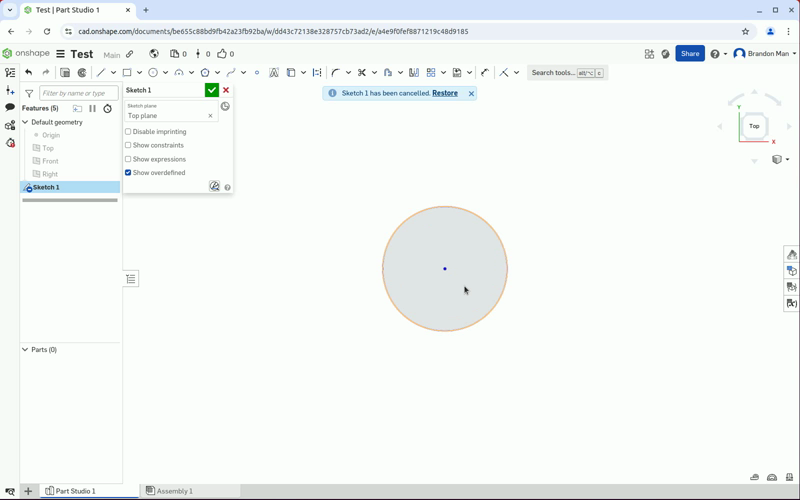
scroll(6)
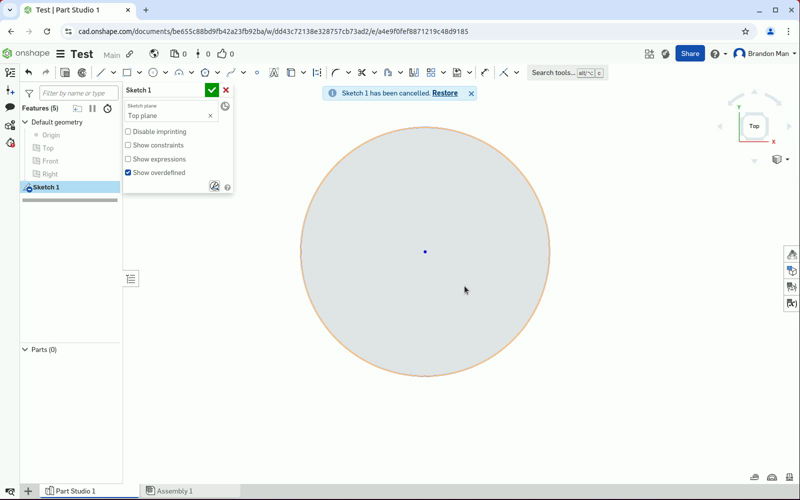
click(464, 285)
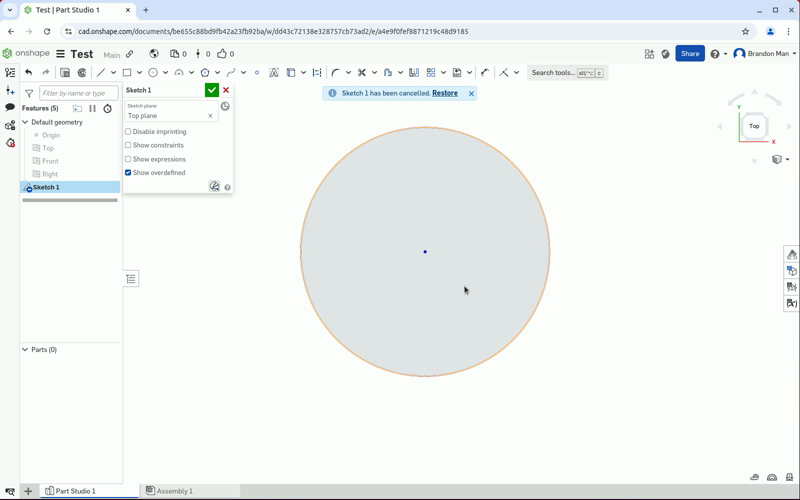
scroll(-6)
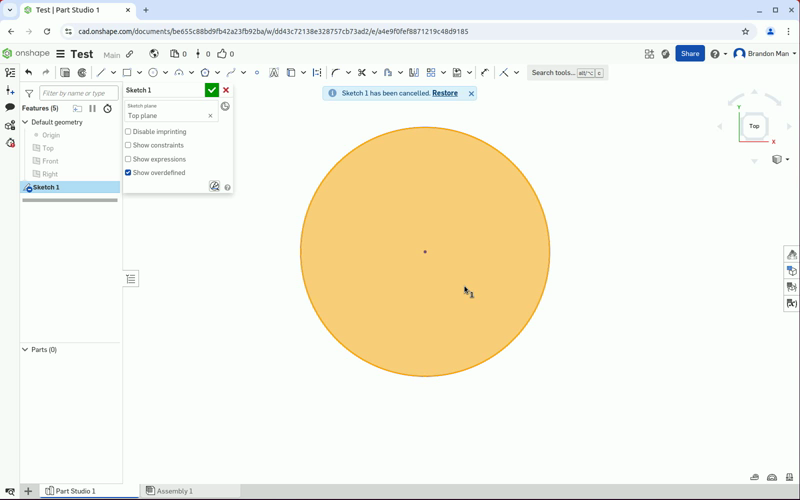
scroll(-6)
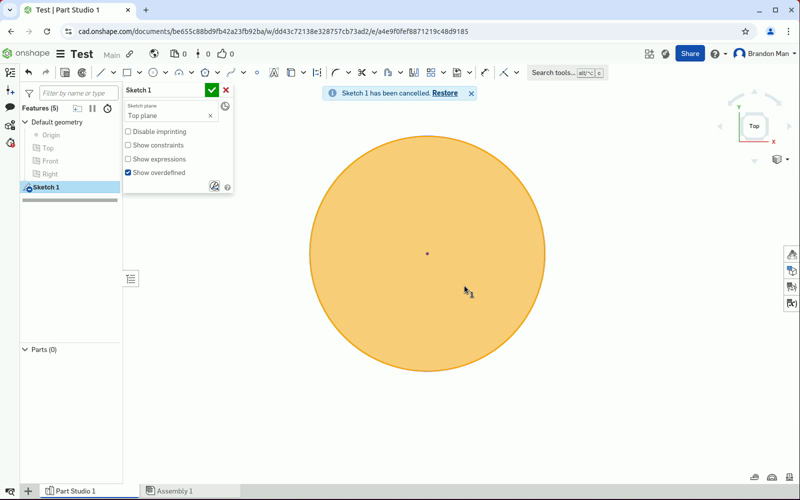
scroll(-6)
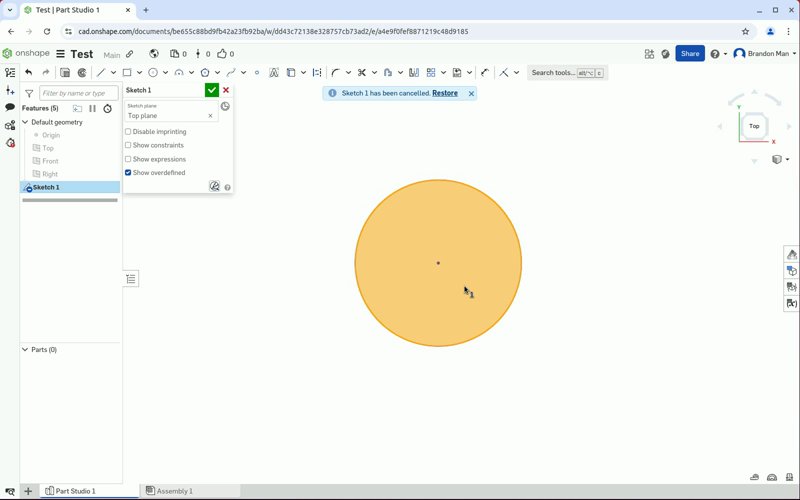
scroll(-6)
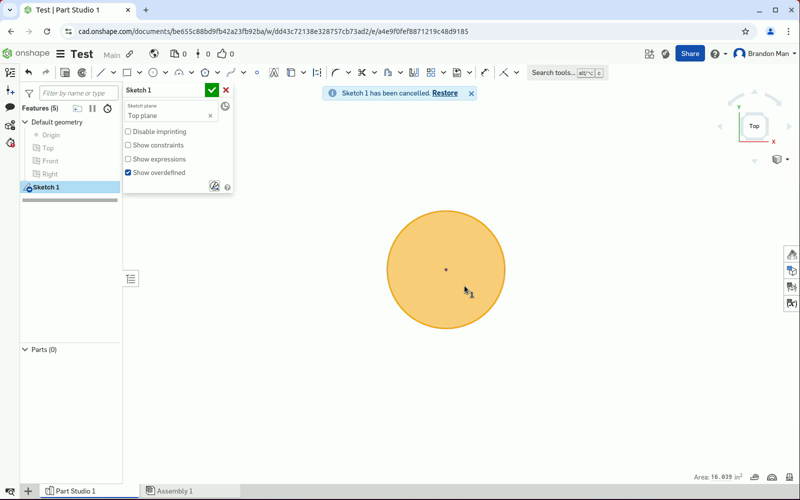
scroll(-6)
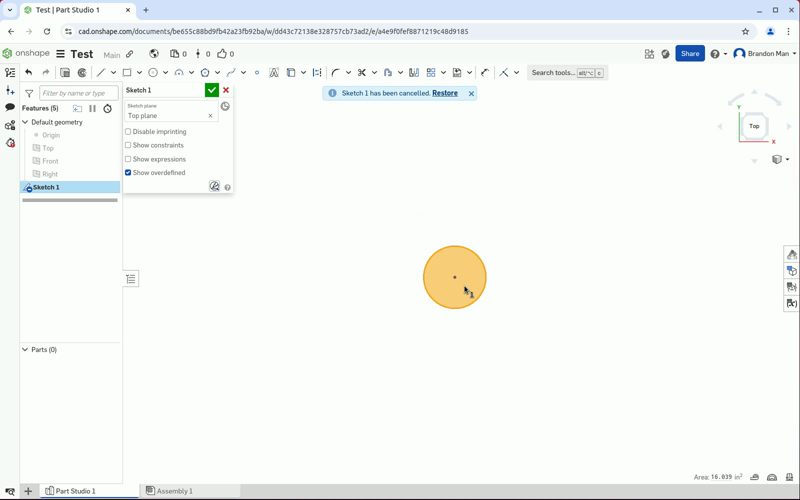
scroll(-6)
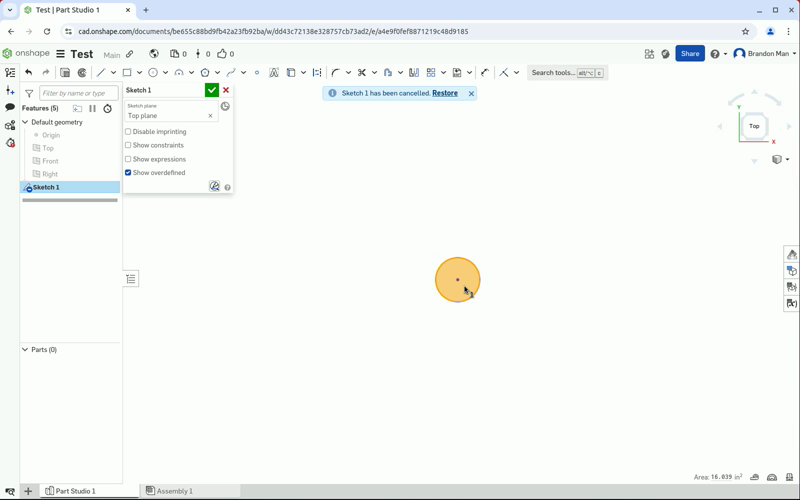
scroll(-6)
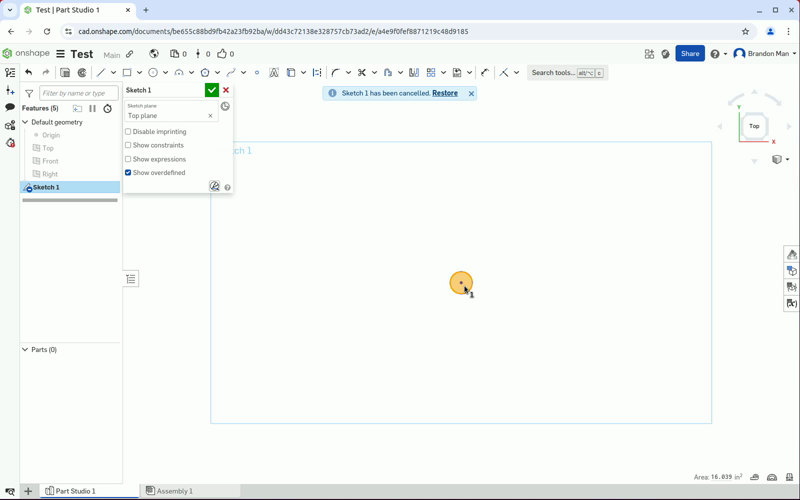
mouse_move(73, 352)
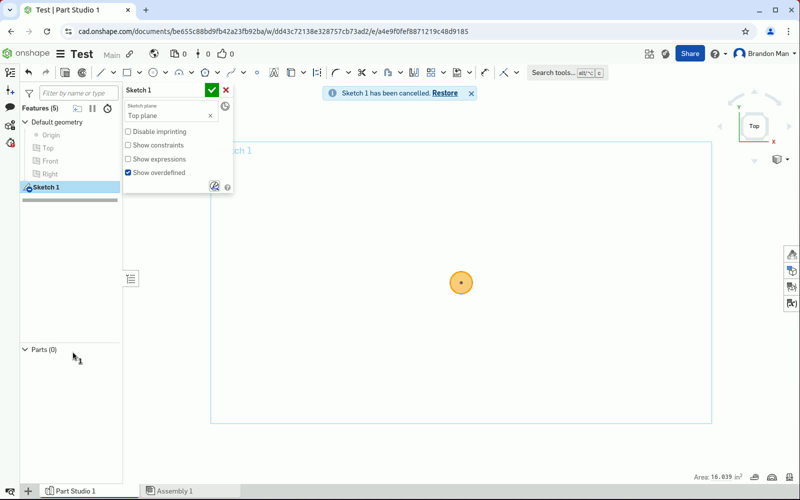
key(shift+y)
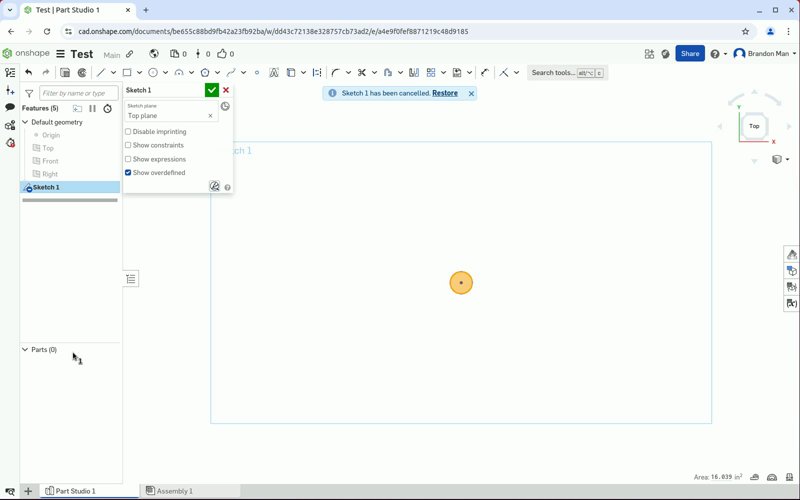
key(shift+e)
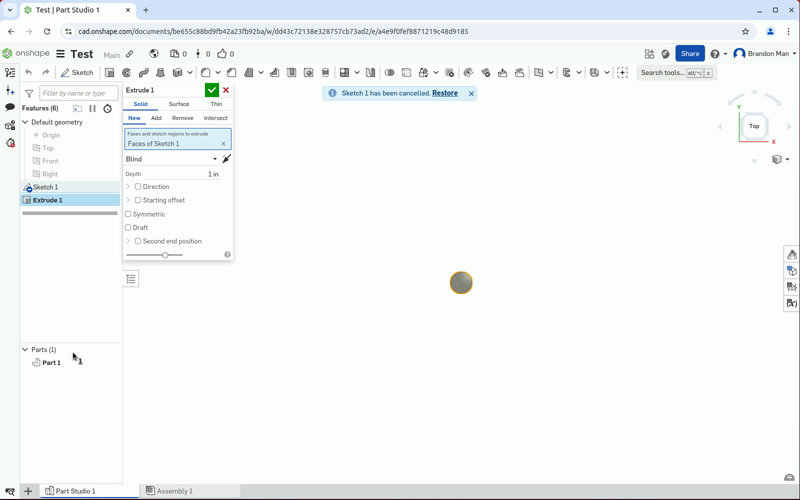
mouse_move(143, 106)
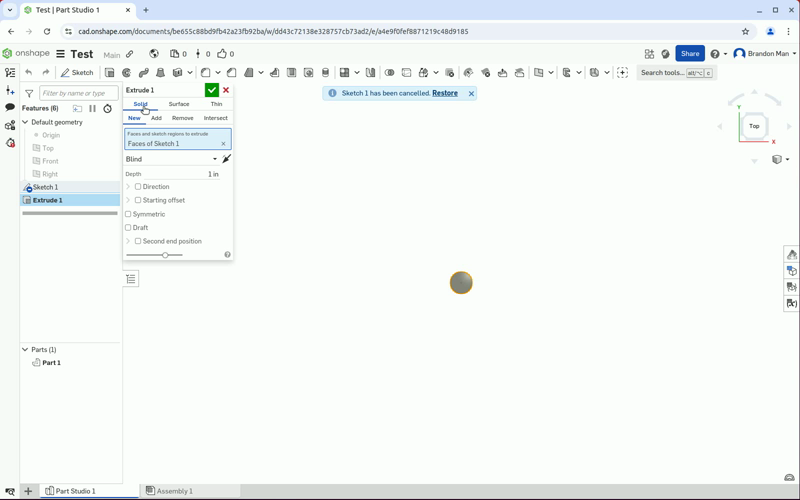
click(143, 106)
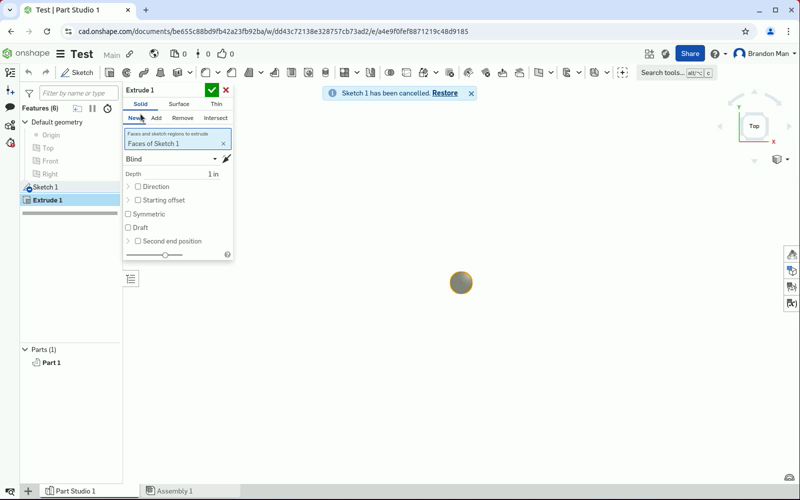
mouse_move(137, 120)
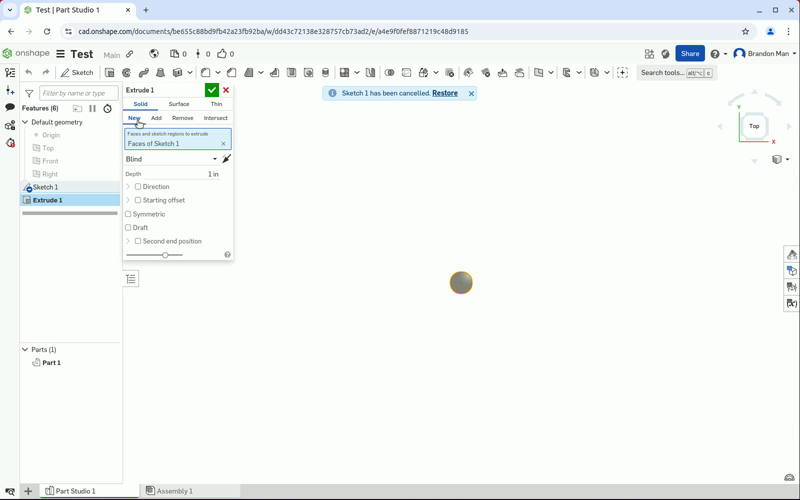
click(137, 120)
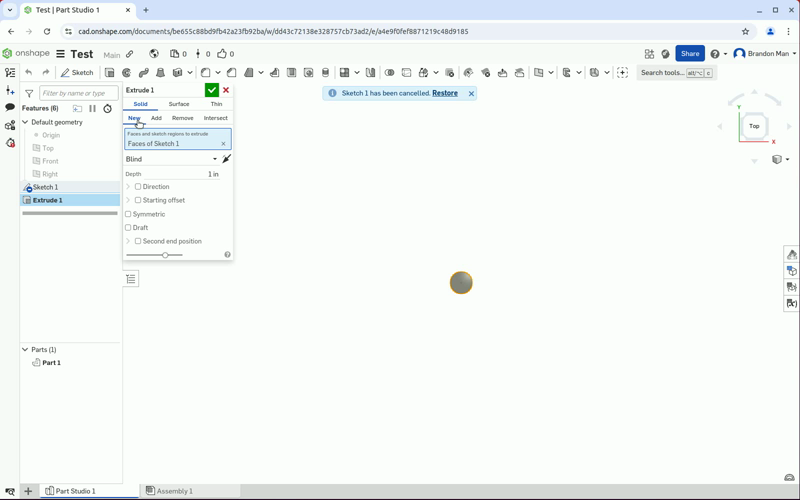
key(tab, 4)
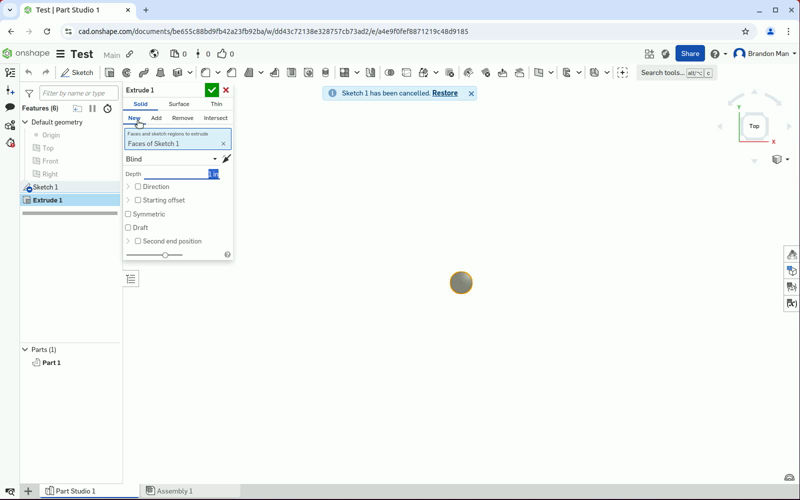
text(23.108)
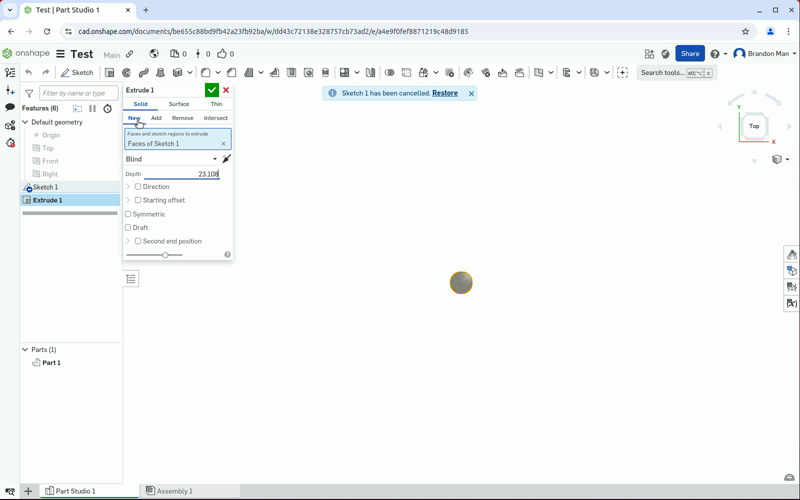
key(enter)
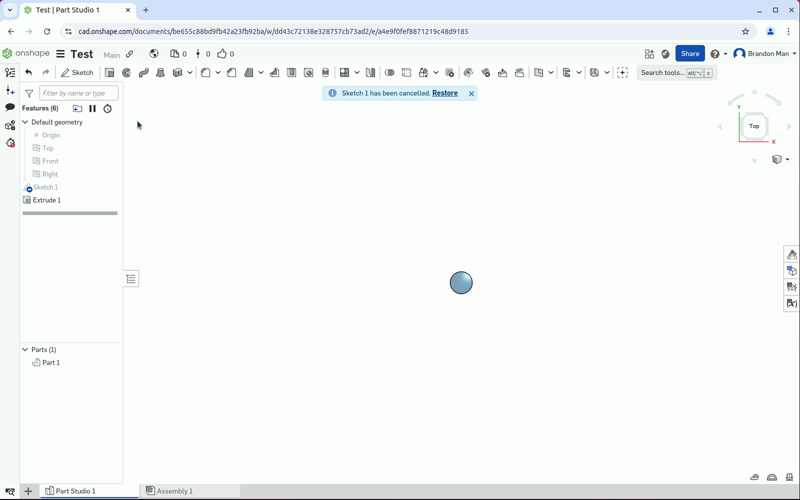
key(shift+h)
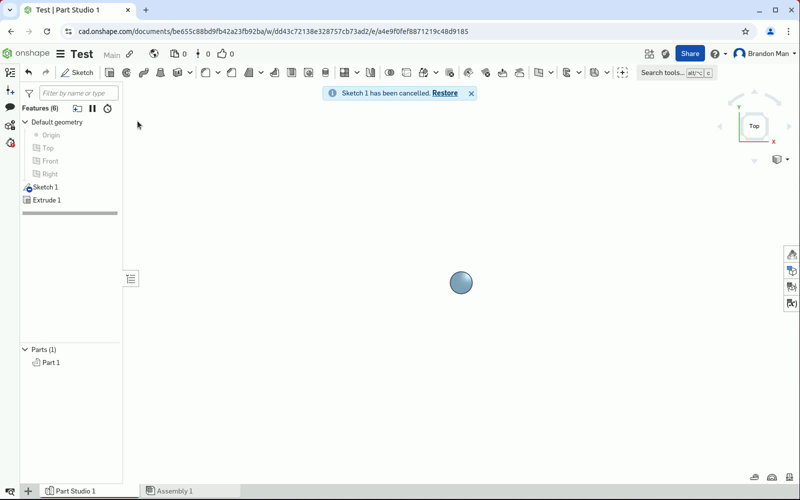
key(shift+h)
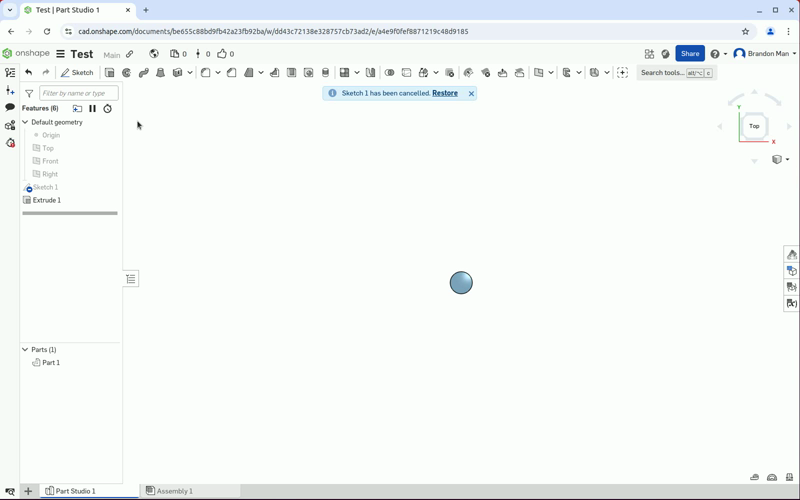
mouse_move(73, 189)
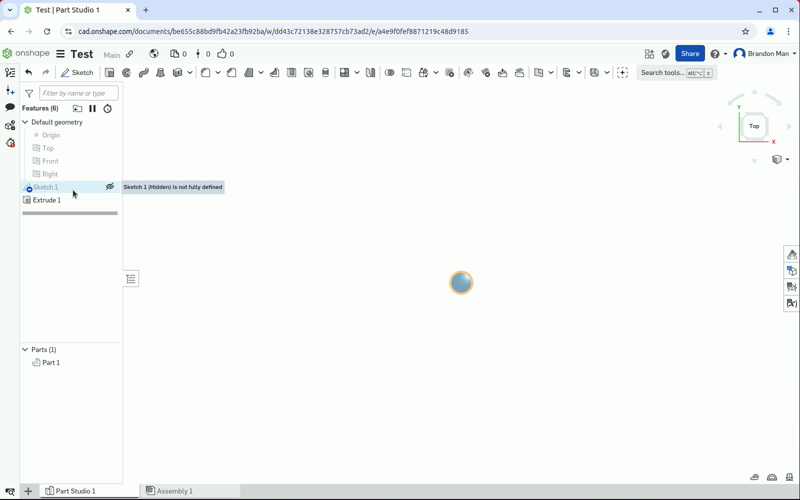
click(73, 189)
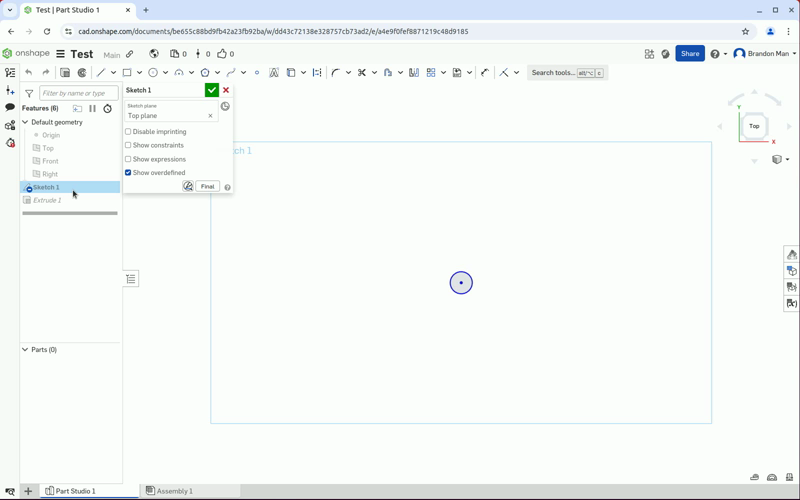
mouse_move(229, 92)
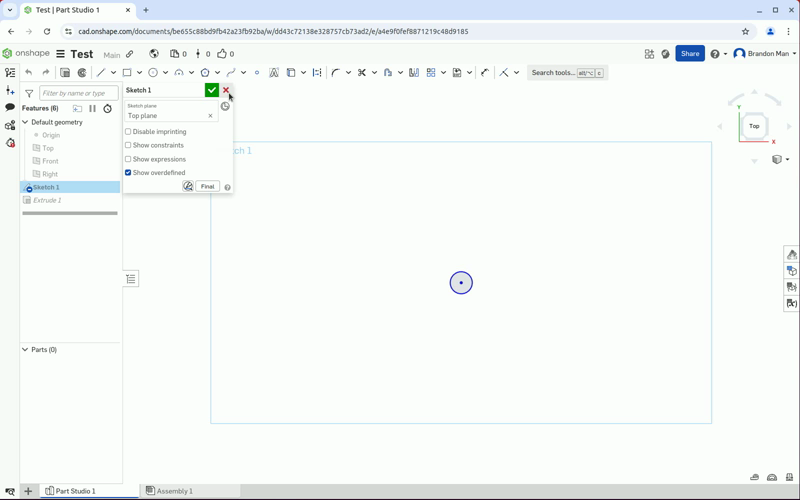
click(229, 92)
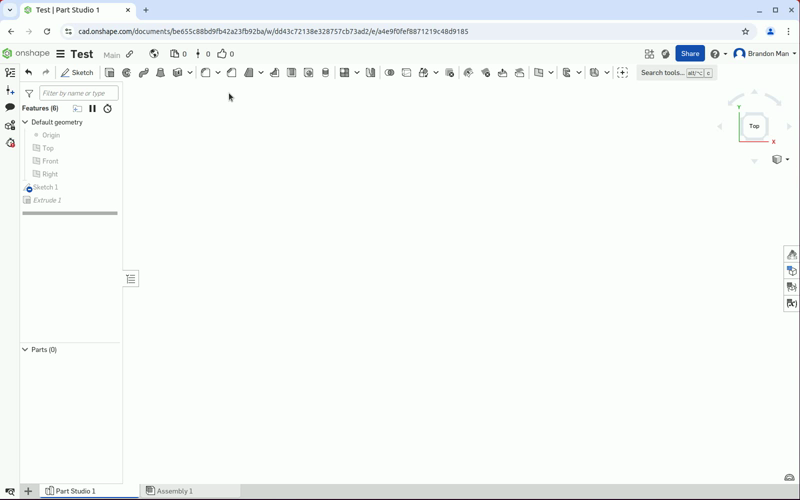
mouse_move(73, 352)
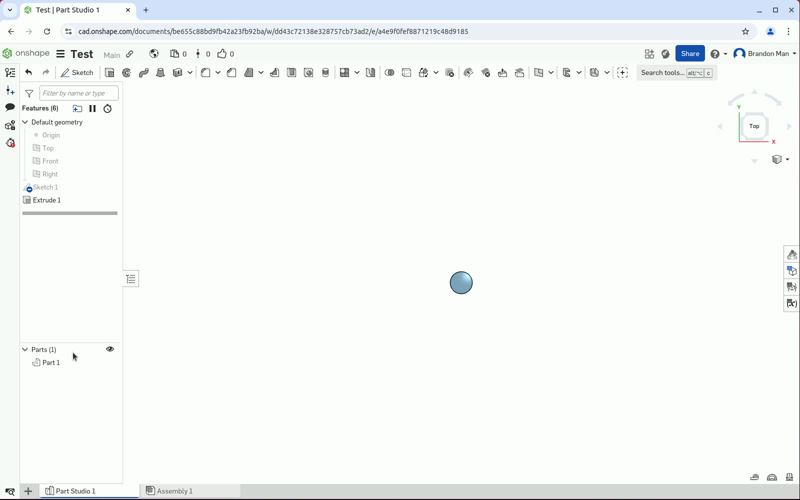
key(y)
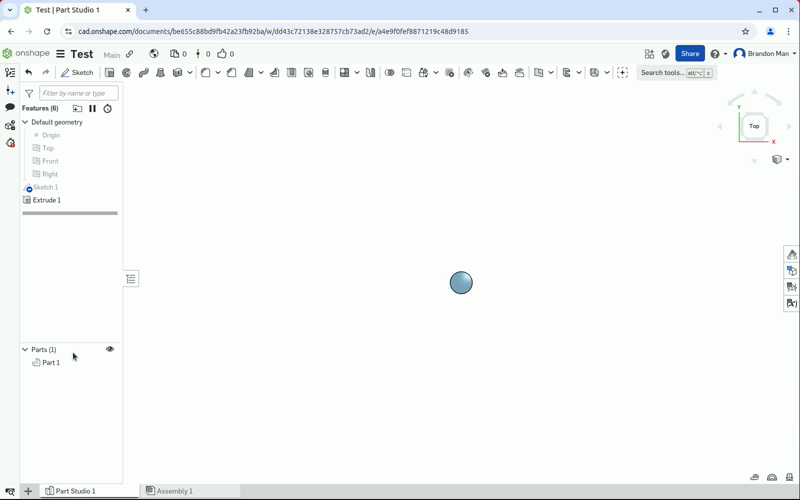
key(shift+p)
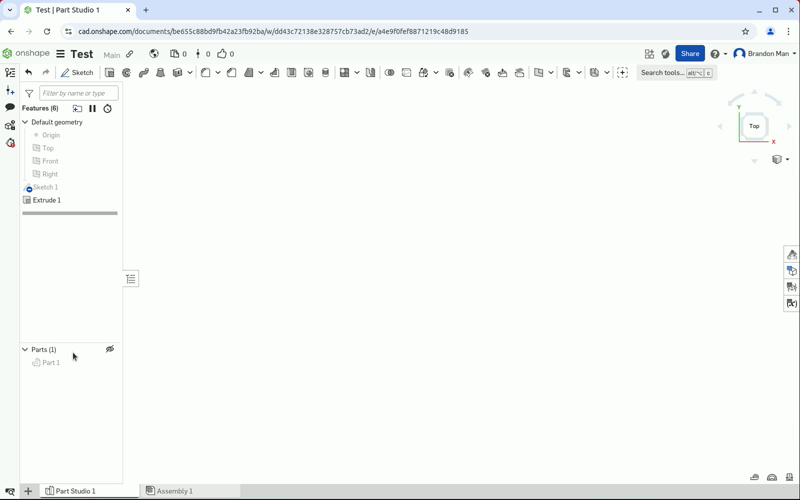
key(space)
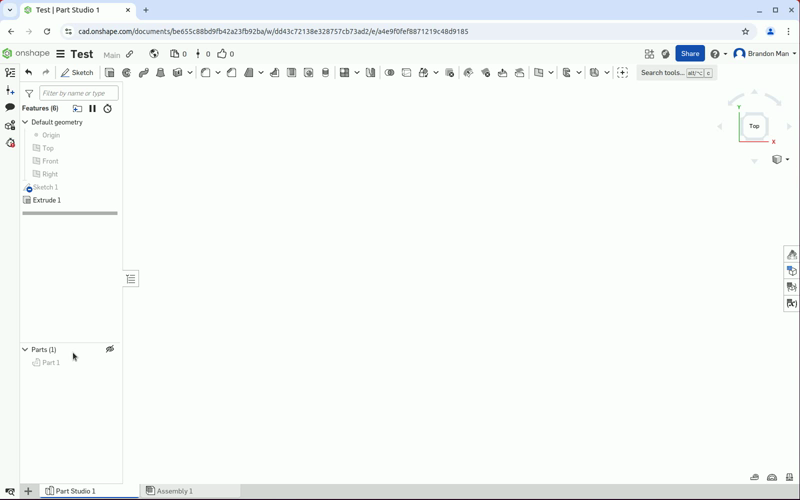
key_down(shift)
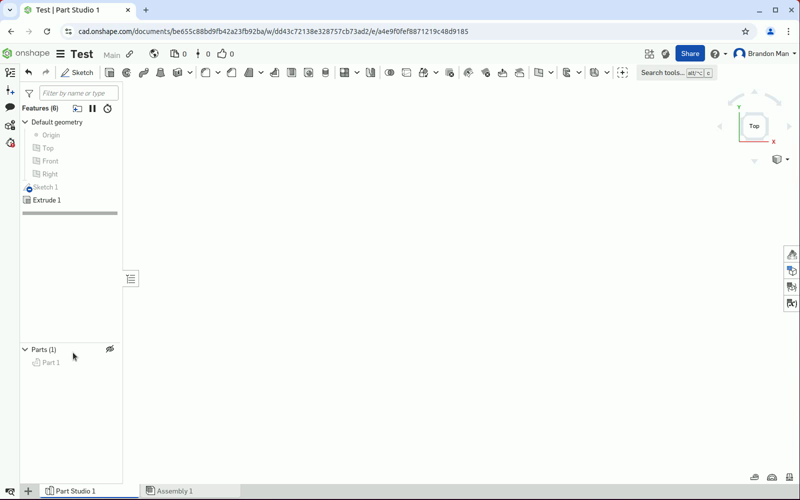
key(up)
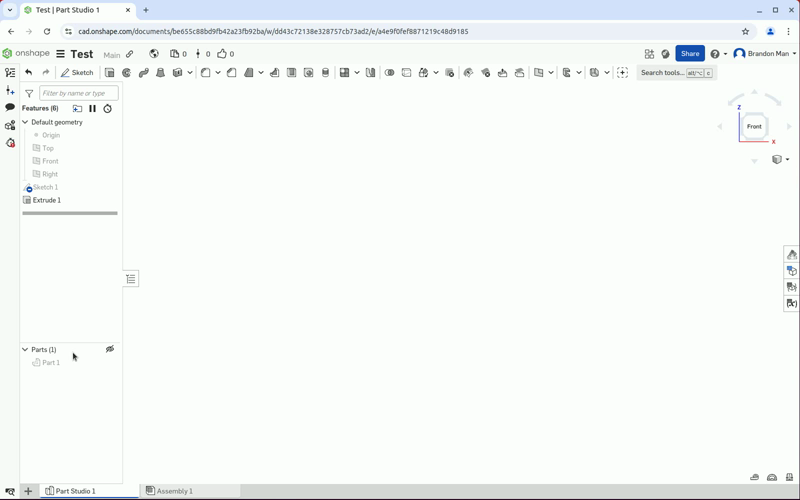
key_up(shift)
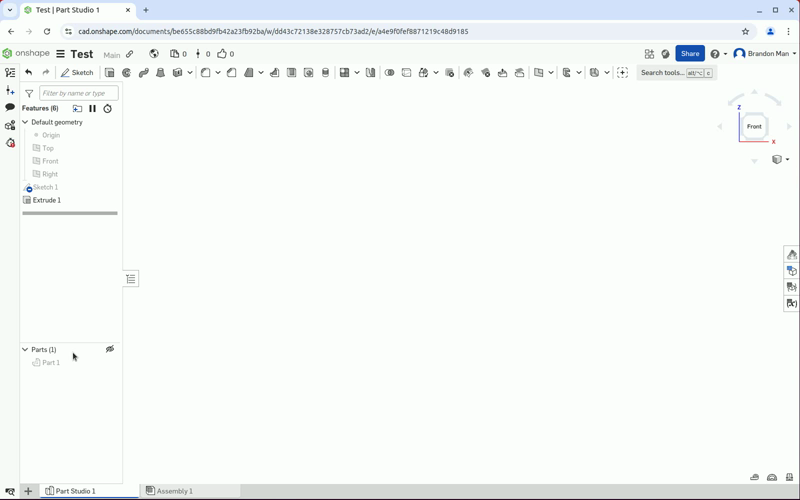
key(space)
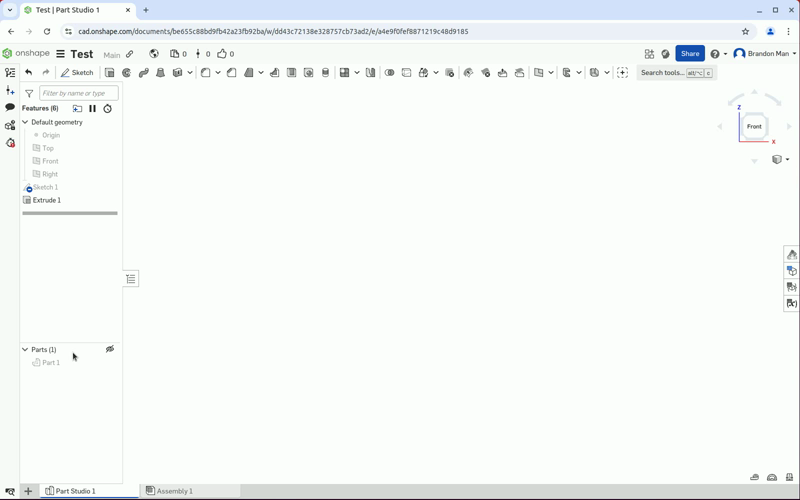
key_down(shift)
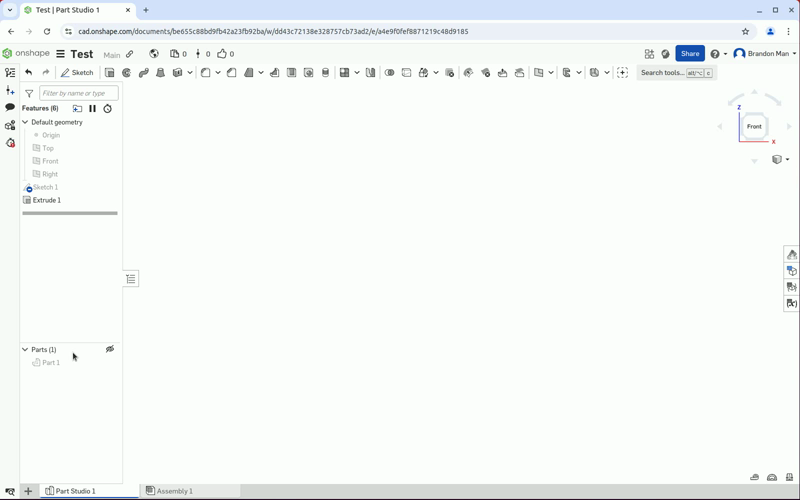
key(left)
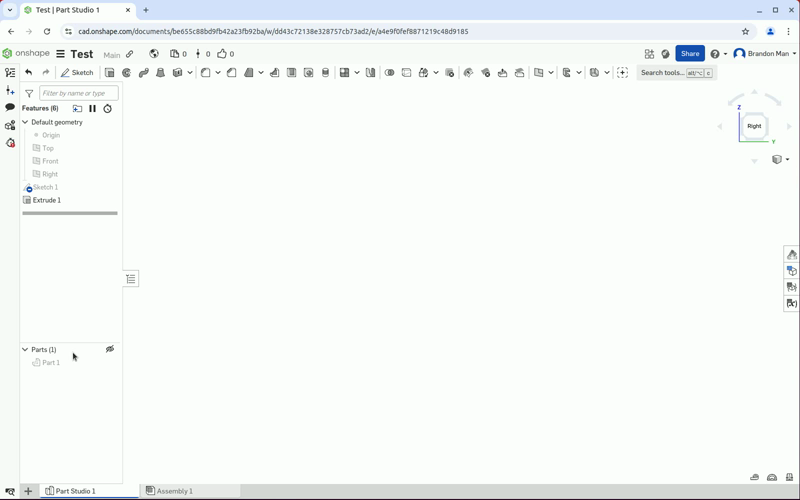
key_up(shift)
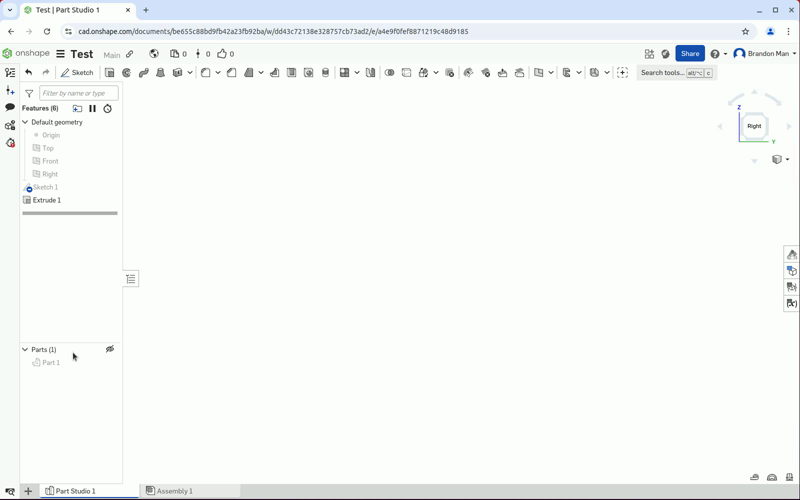
mouse_move(73, 352)
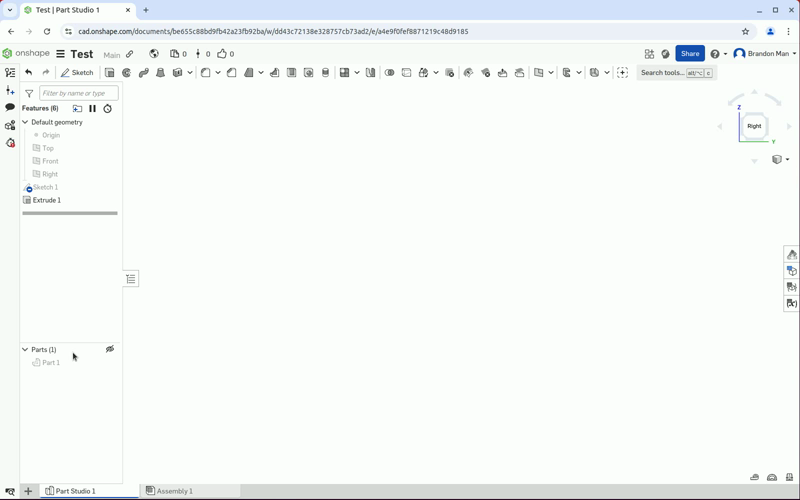
key(shift+y)
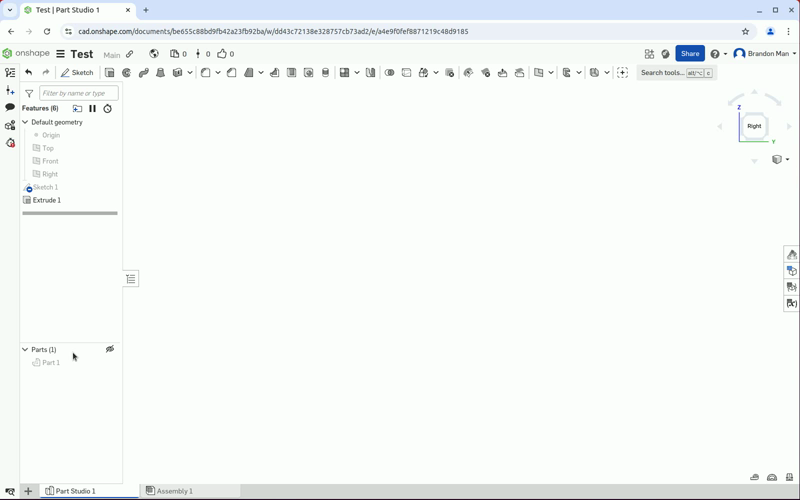
key(shift+s)
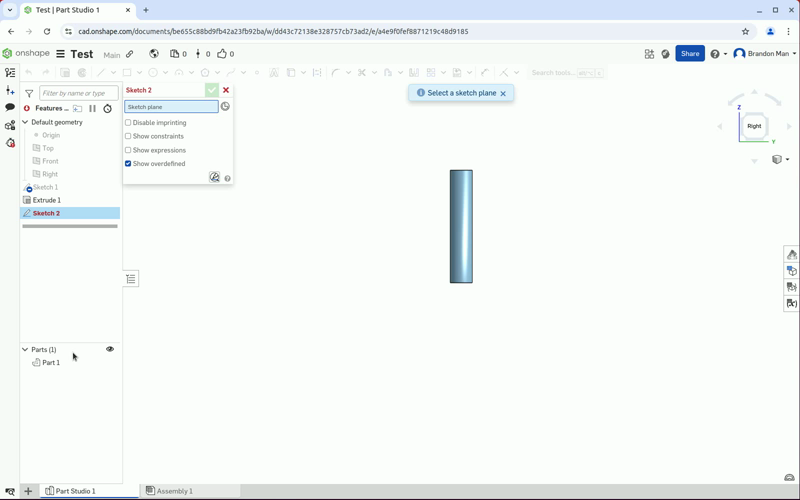
mouse_move(73, 176)
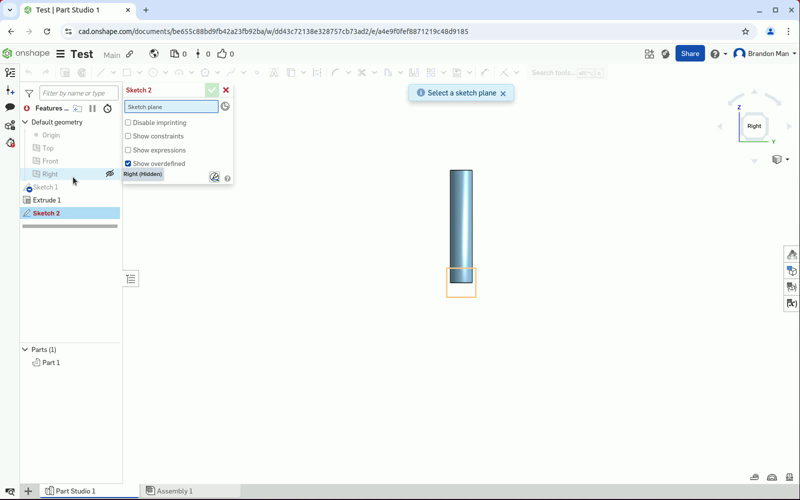
click(73, 176)
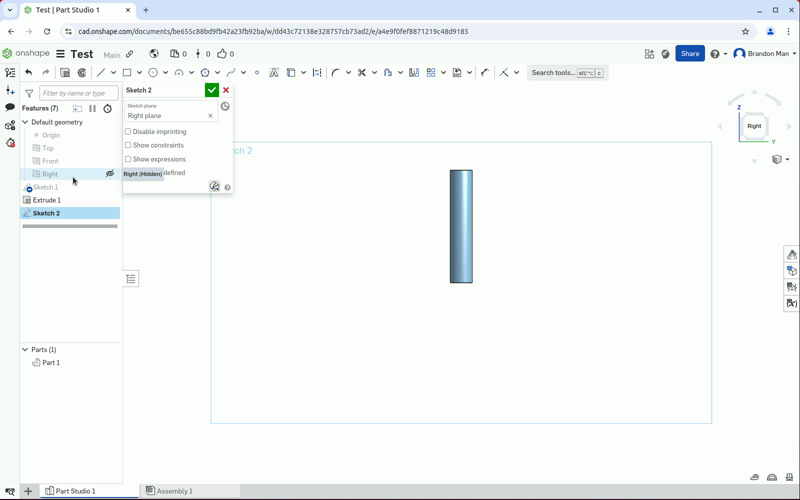
mouse_move(73, 352)
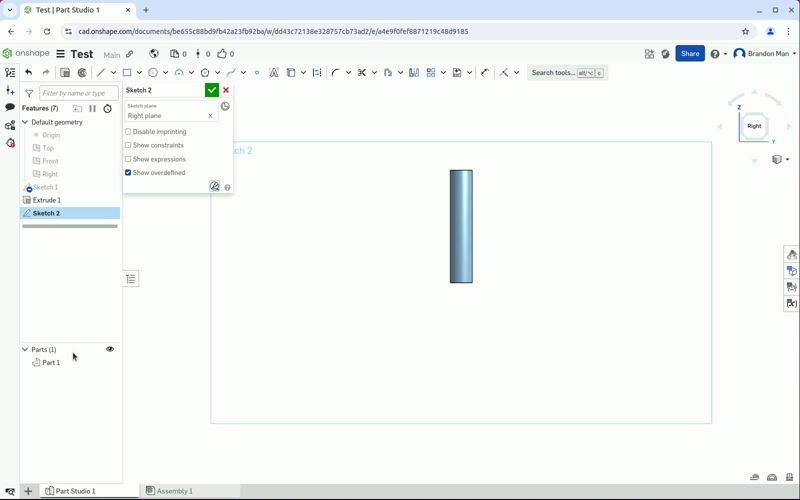
key(y)
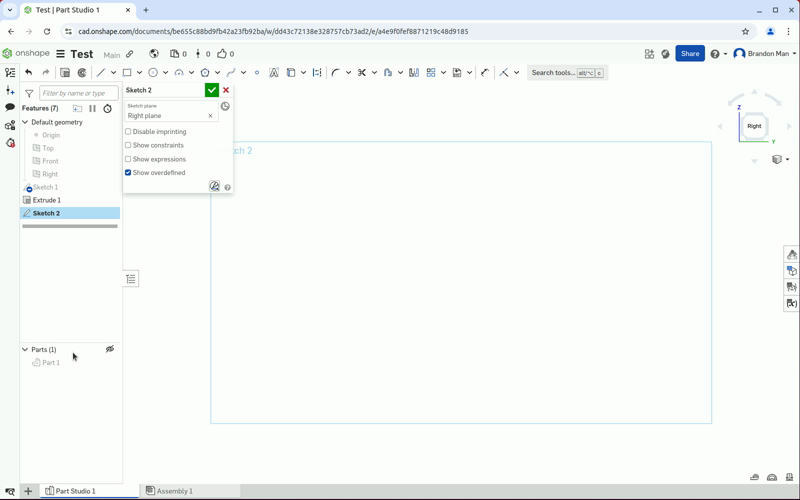
key(l)
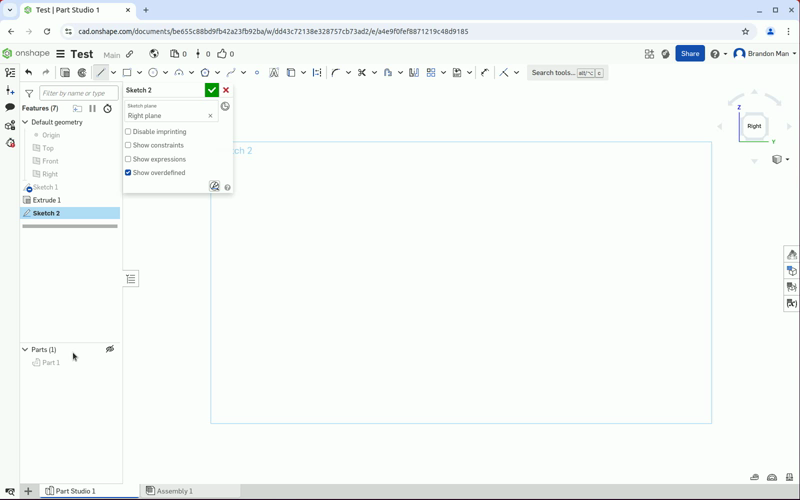
key_down(shift)
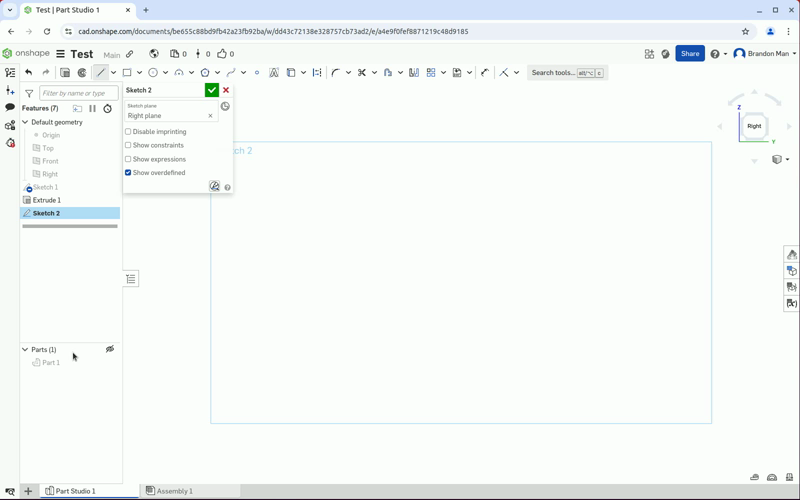
mouse_move(450, 187)
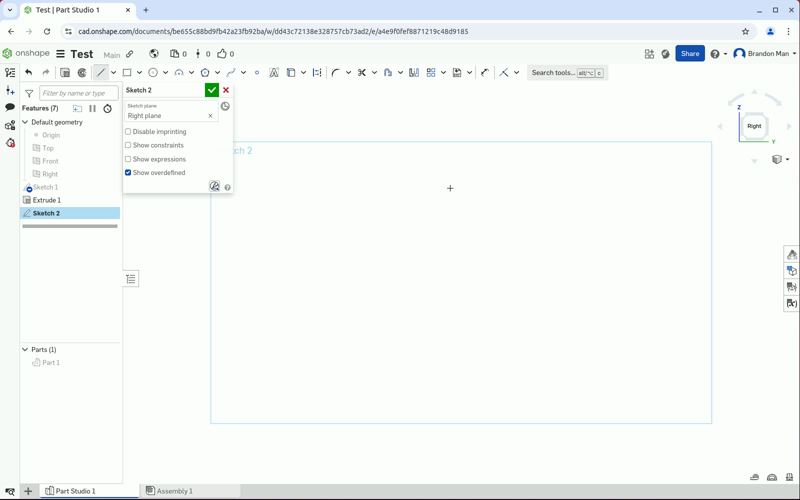
click(450, 187)
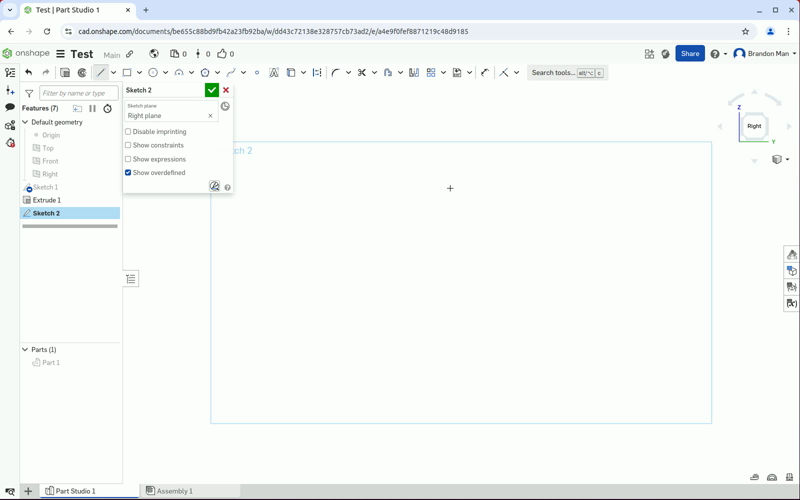
key_up(shift)
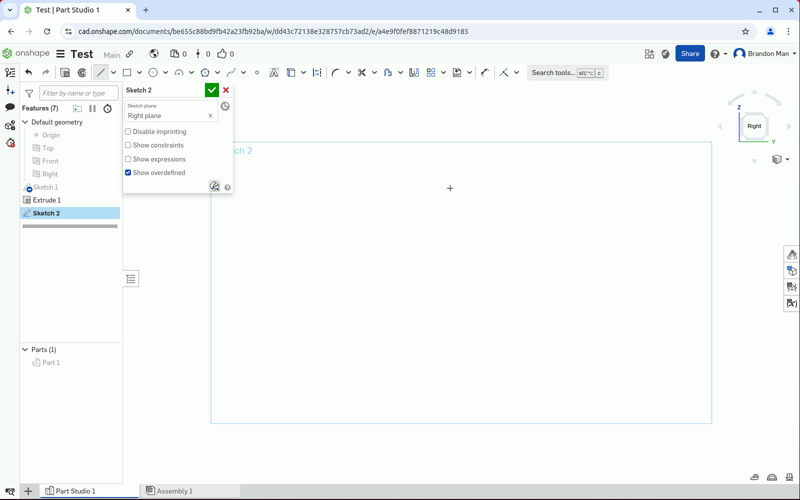
key_down(shift)
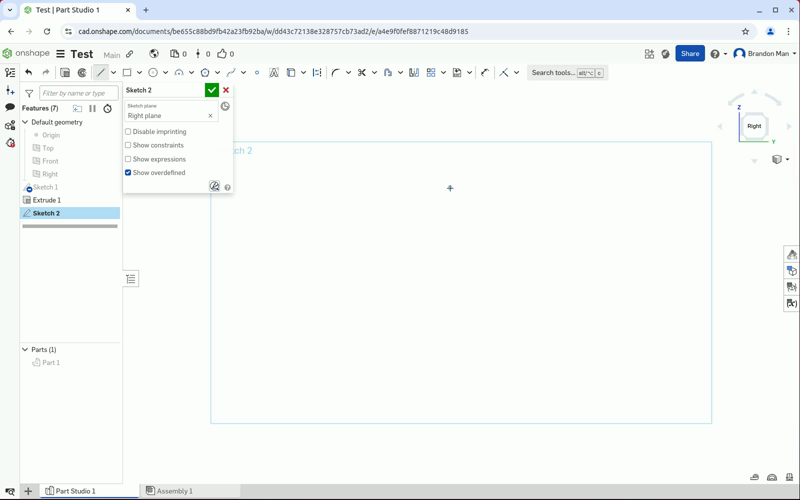
mouse_move(480, 187)
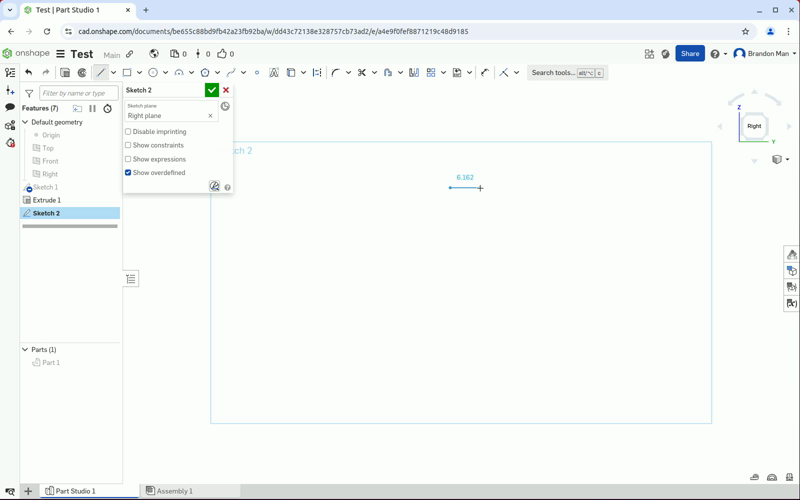
mouse_move(472, 187)
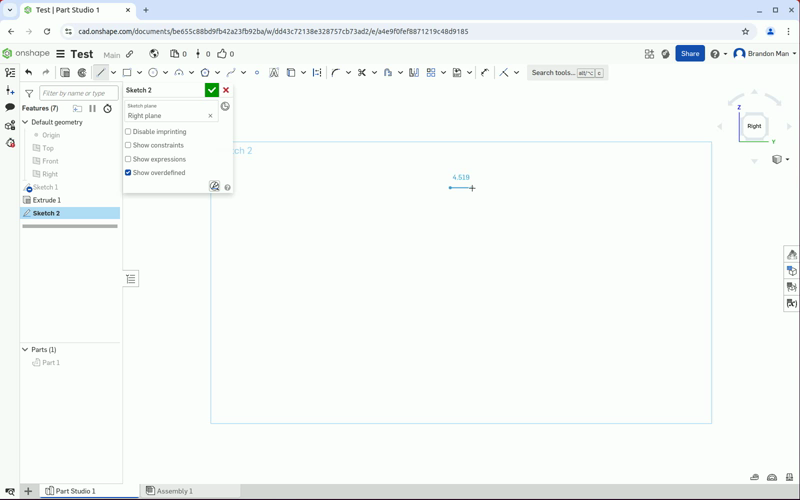
click(472, 187)
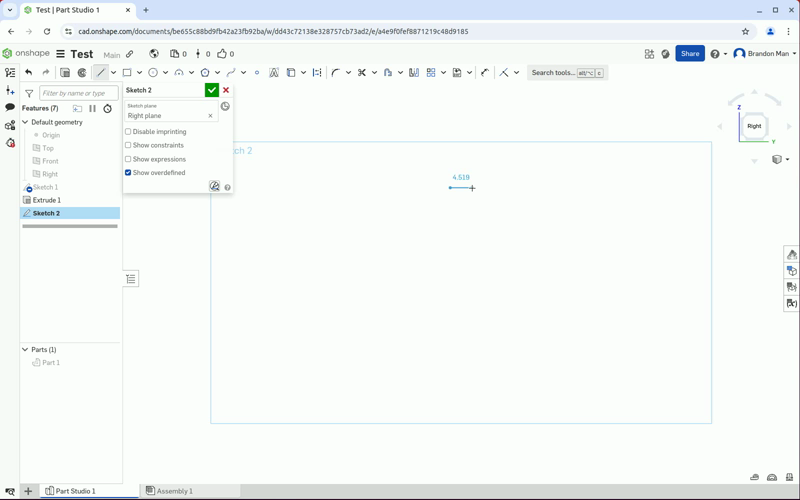
key_up(shift)
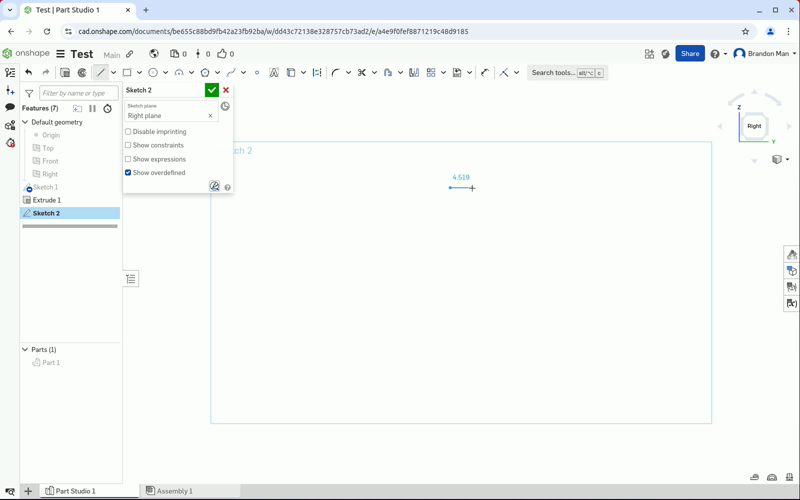
key_down(shift)
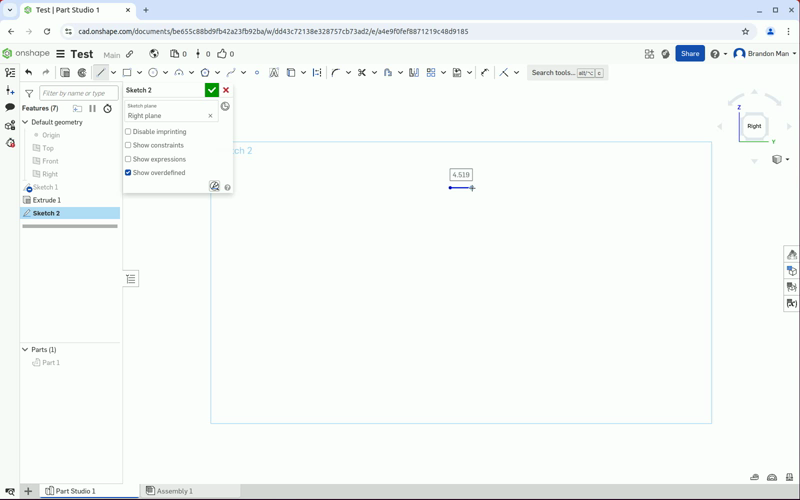
mouse_move(502, 187)
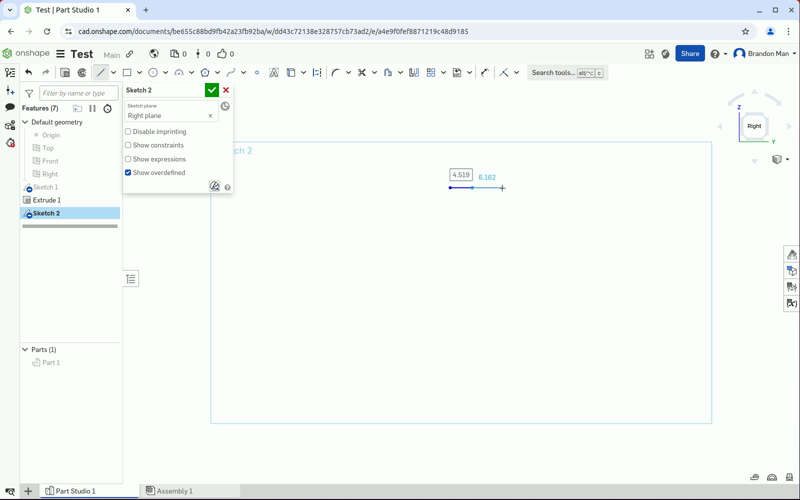
mouse_move(472, 170)
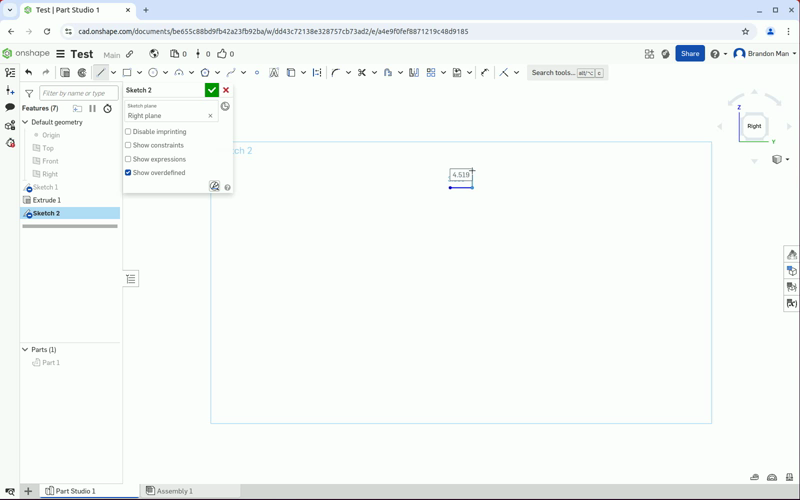
click(472, 170)
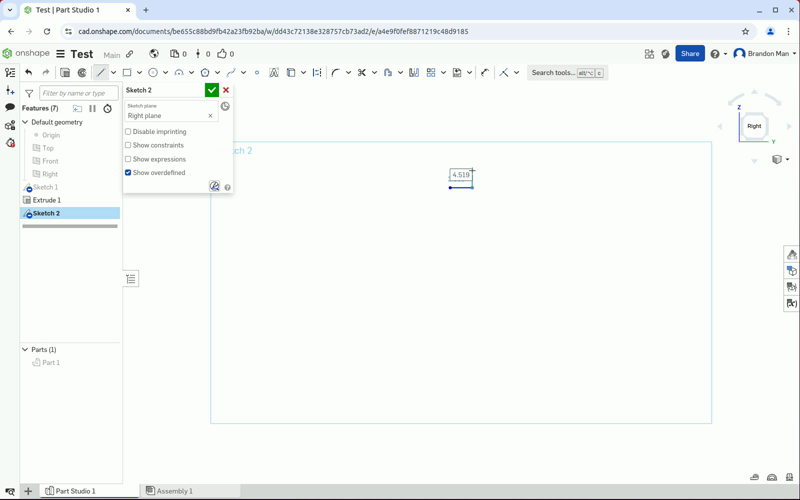
key_up(shift)
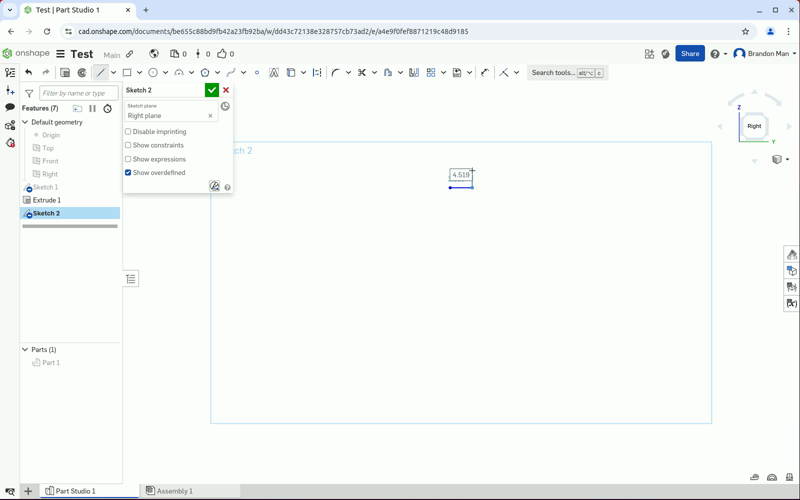
key_down(shift)
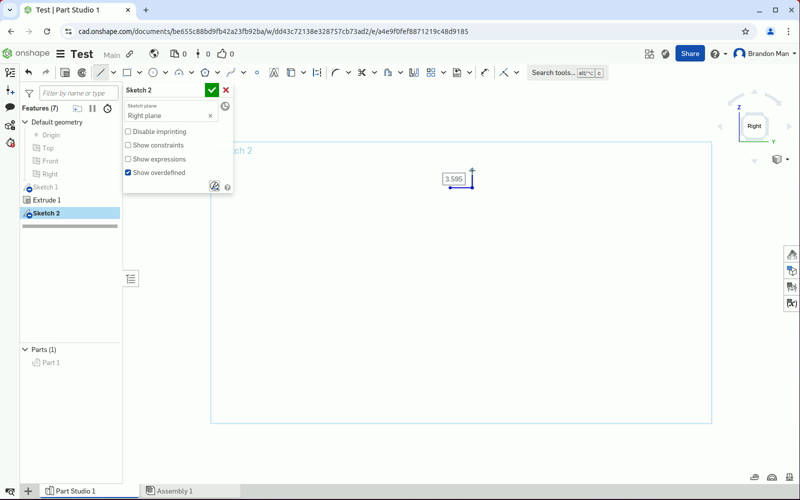
mouse_move(502, 170)
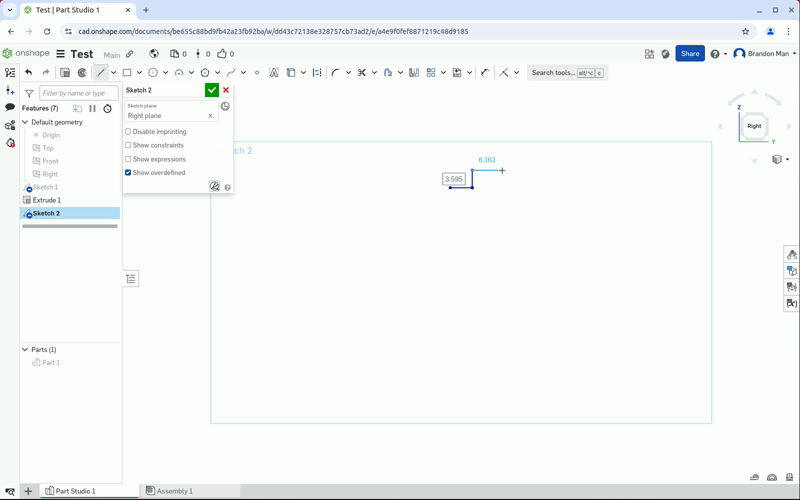
mouse_move(450, 170)
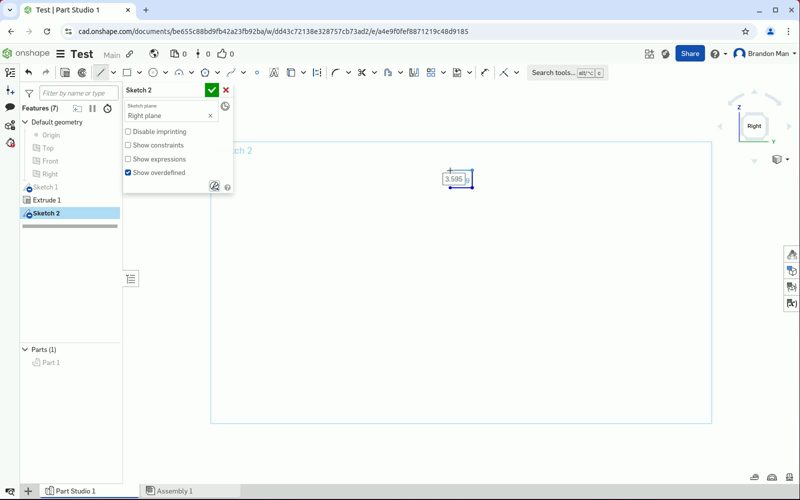
click(450, 170)
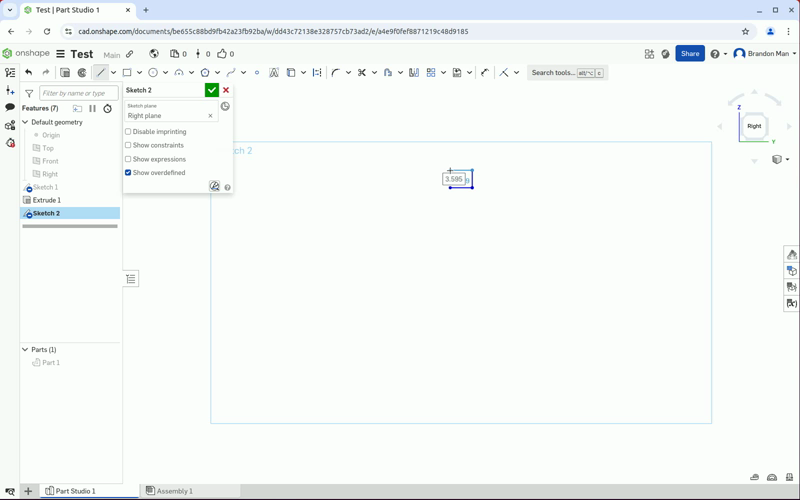
key_up(shift)
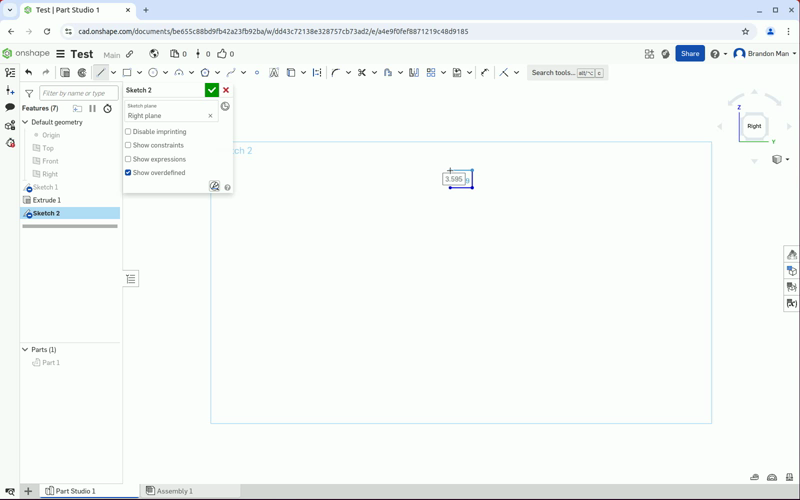
mouse_move(480, 170)
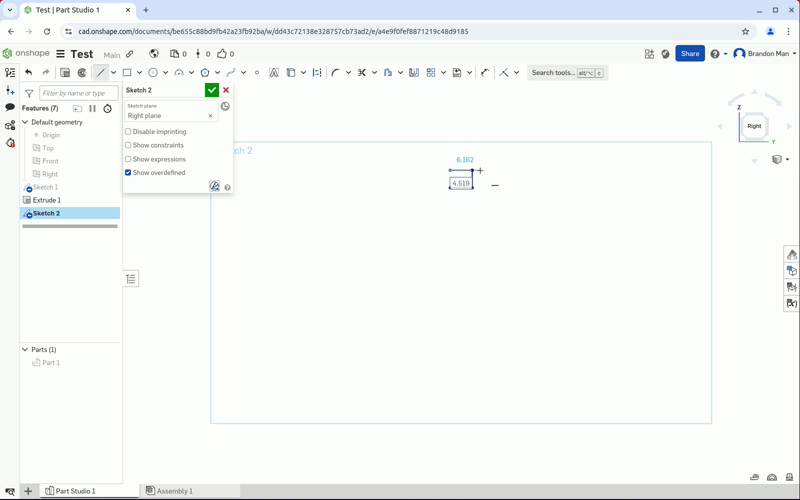
key_down(shift)
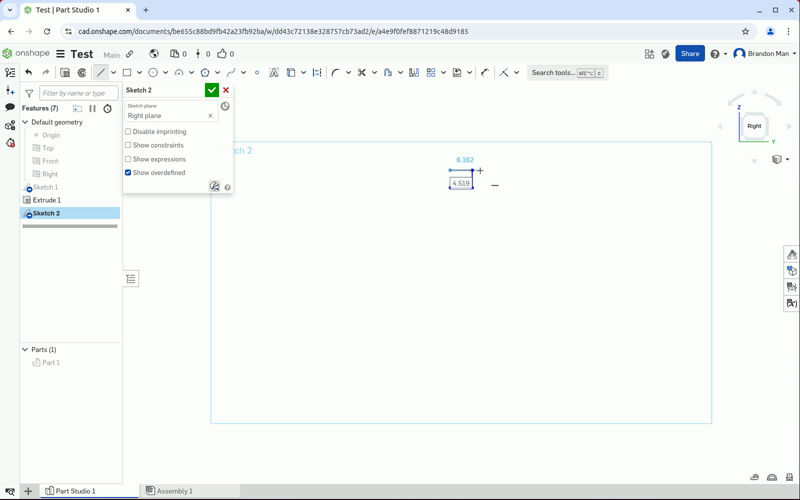
mouse_move(450, 187)
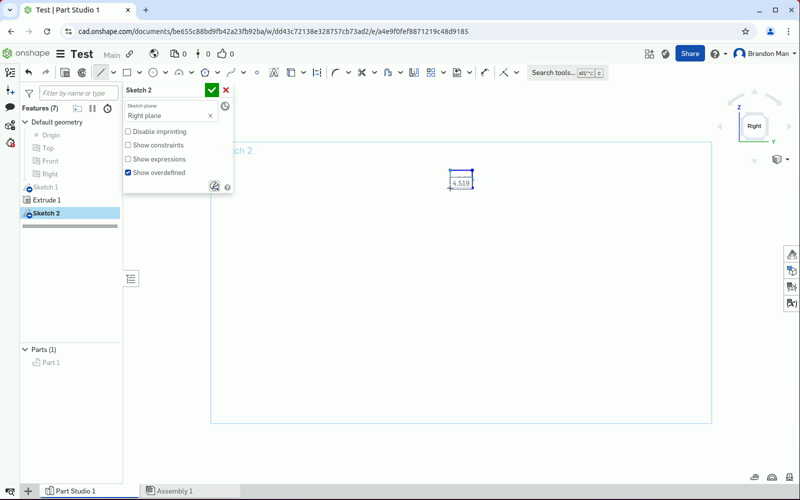
key_up(shift)
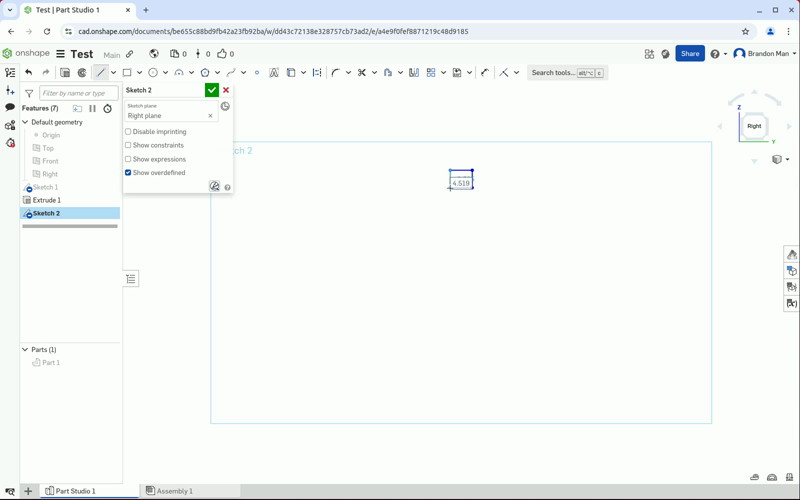
click(450, 187)
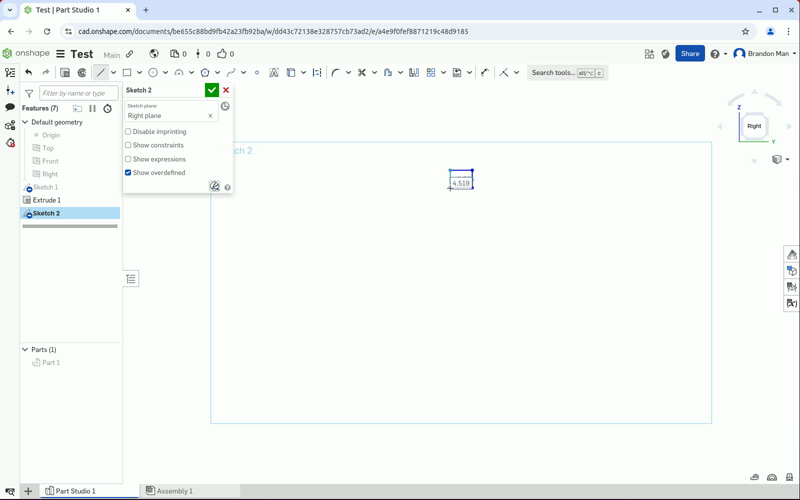
key(esc)
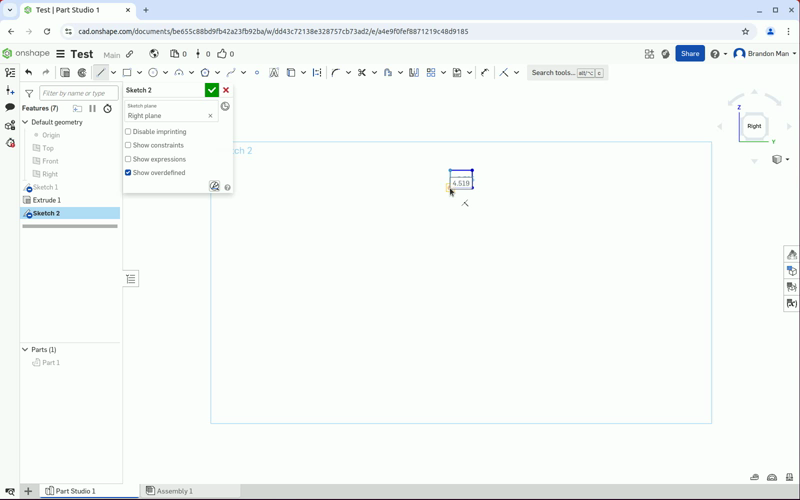
mouse_move(471, 176)
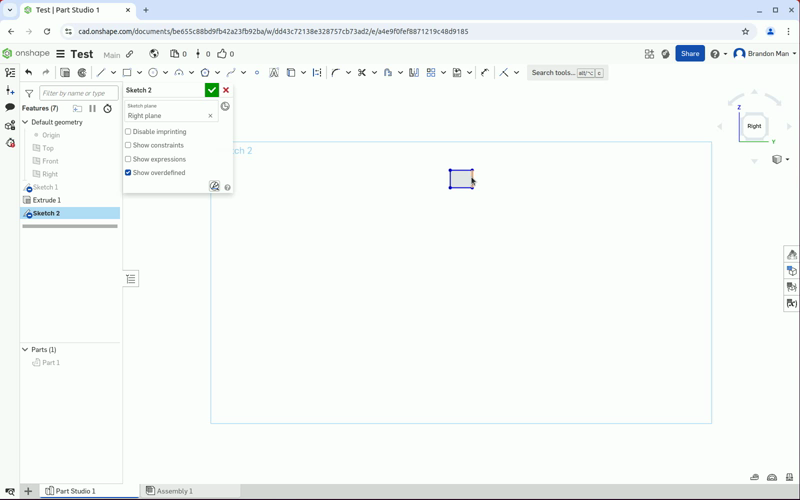
scroll(6)
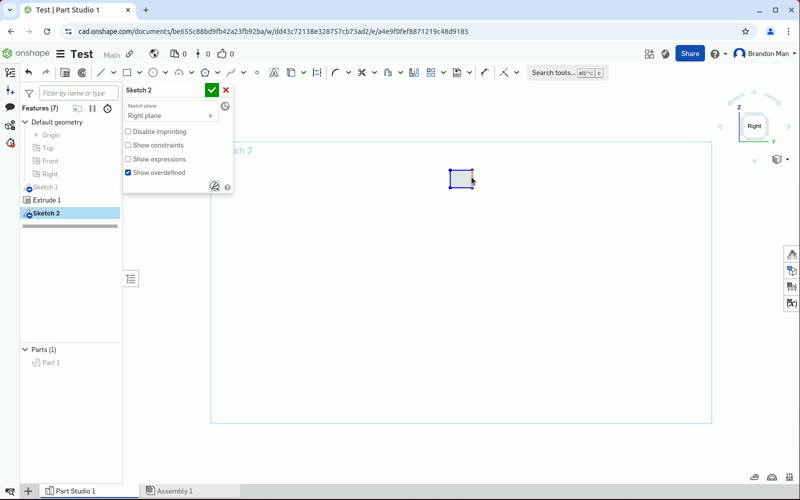
scroll(6)
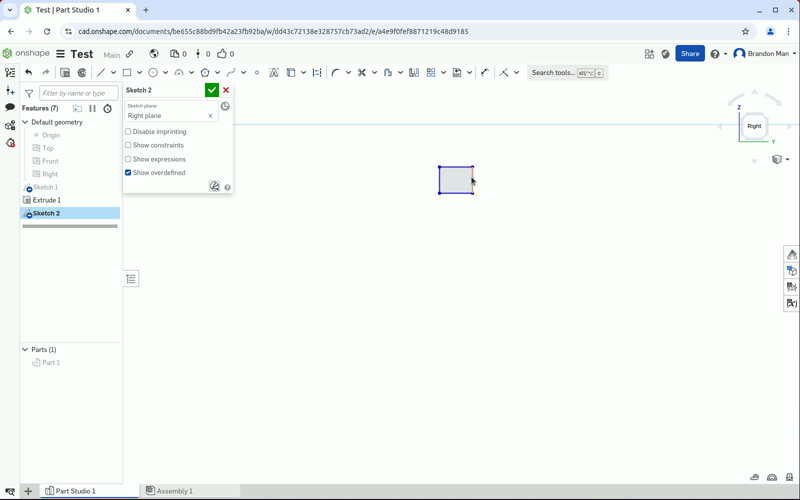
scroll(6)
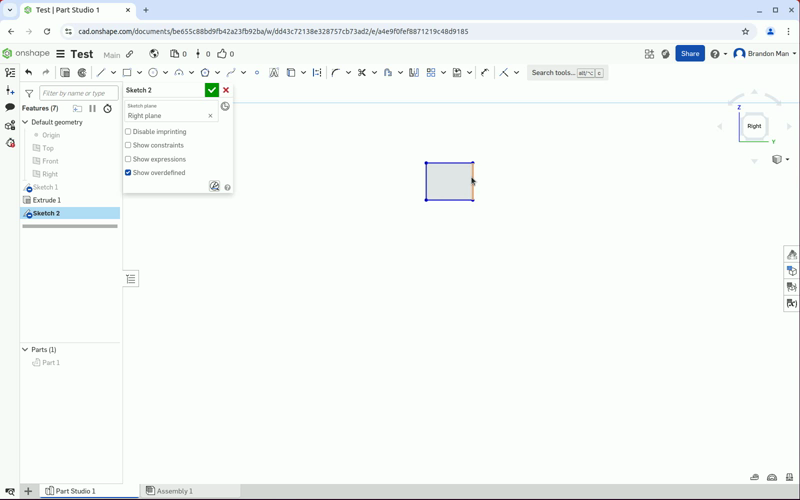
scroll(6)
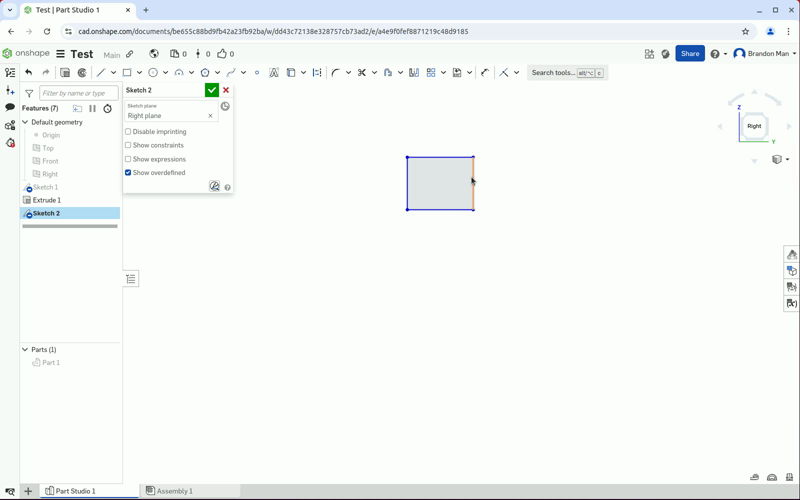
scroll(6)
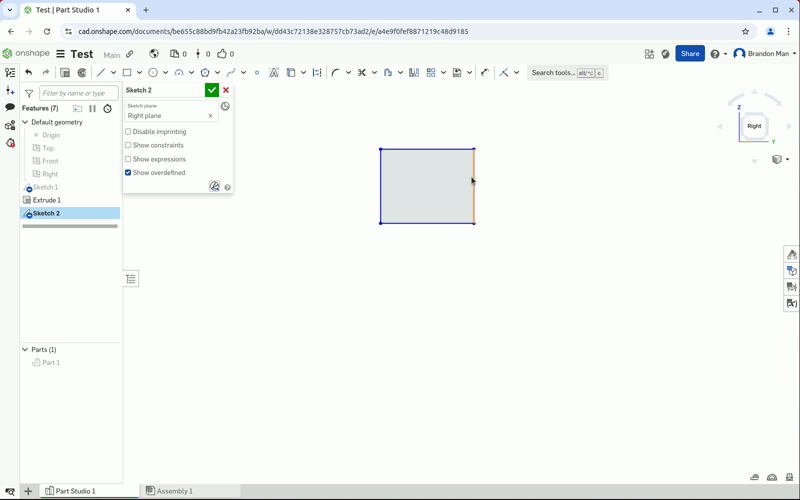
scroll(6)
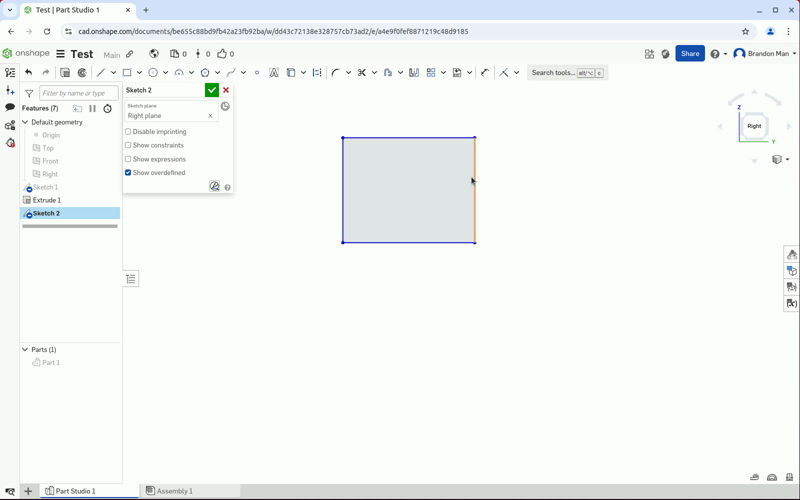
scroll(6)
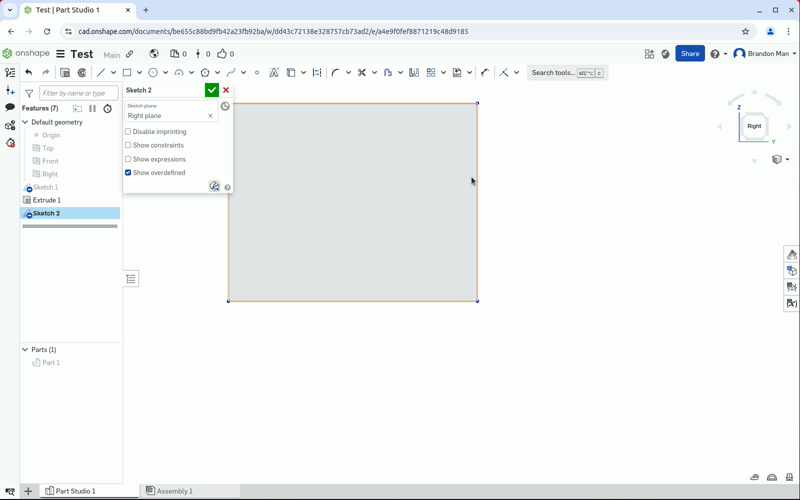
click(471, 176)
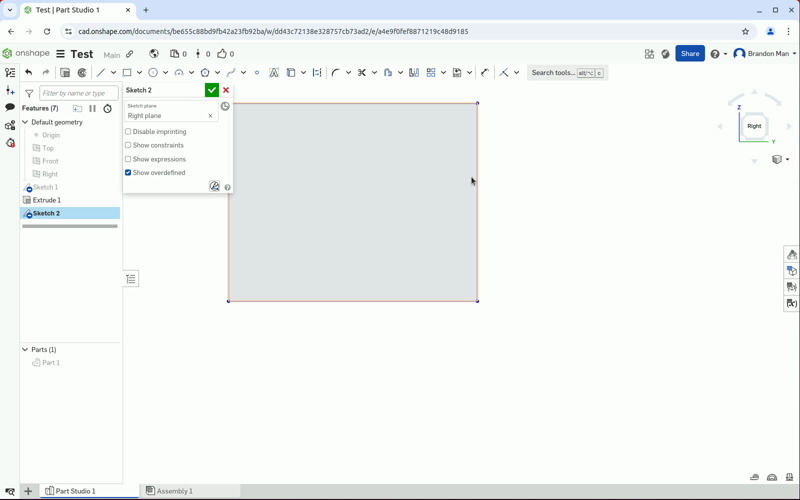
scroll(-6)
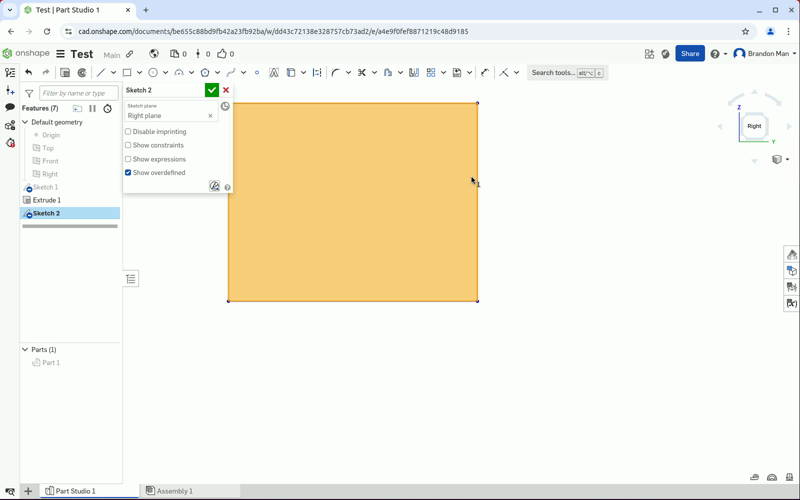
scroll(-6)
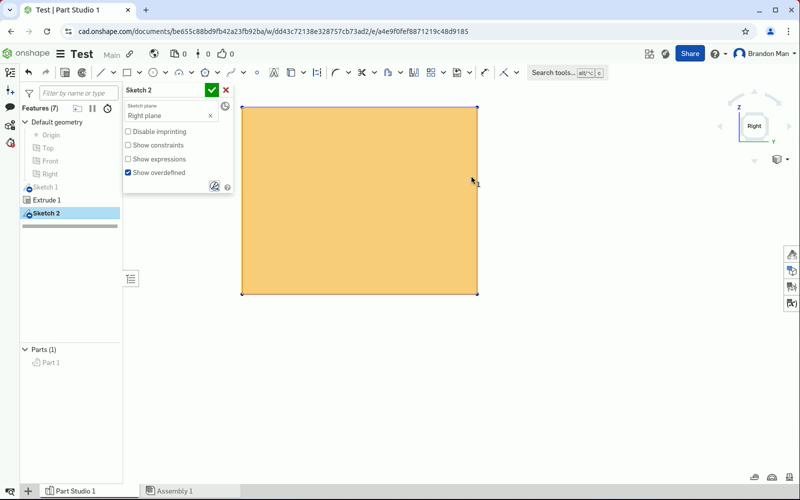
scroll(-6)
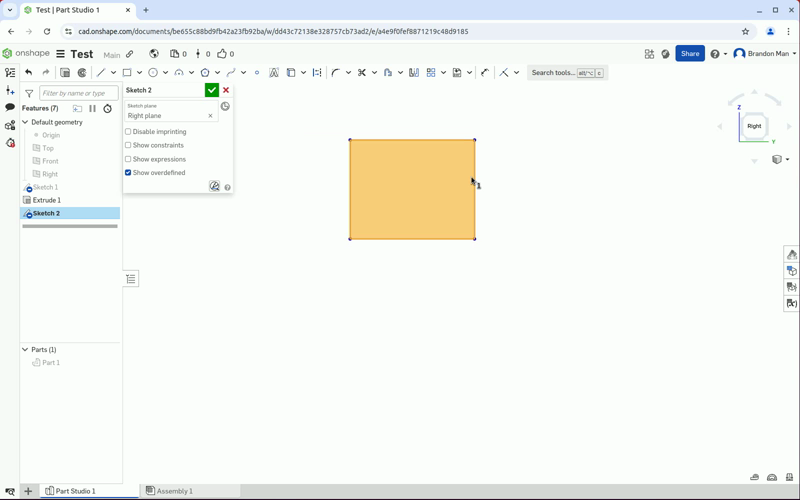
scroll(-6)
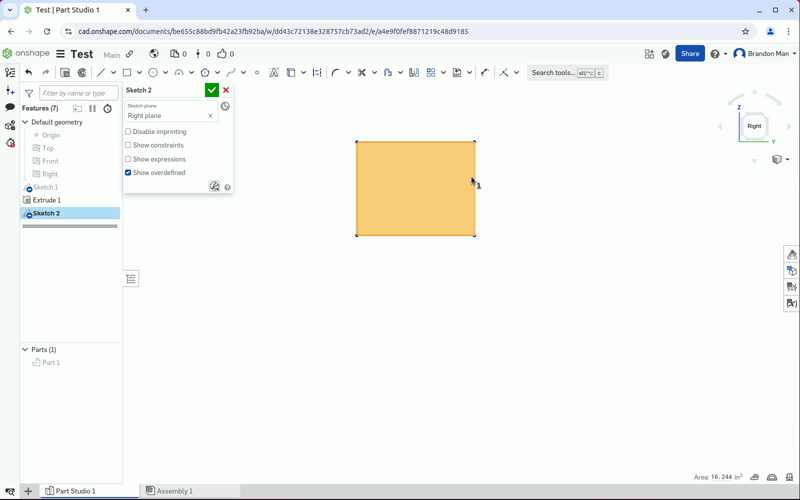
scroll(-6)
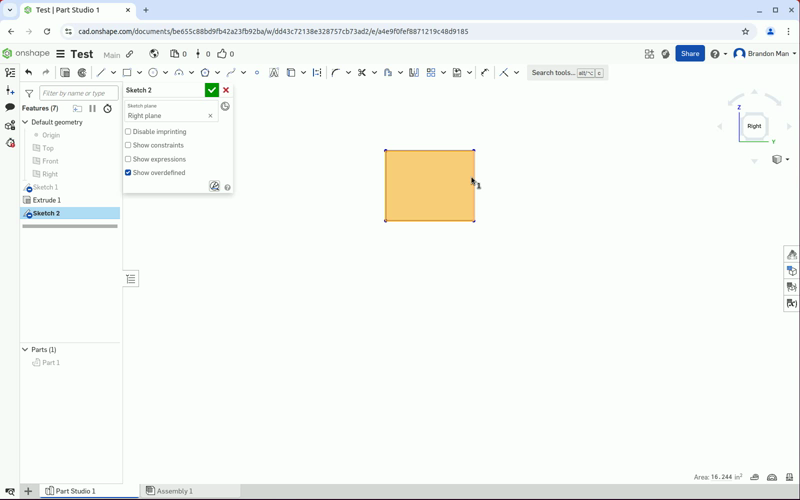
scroll(-6)
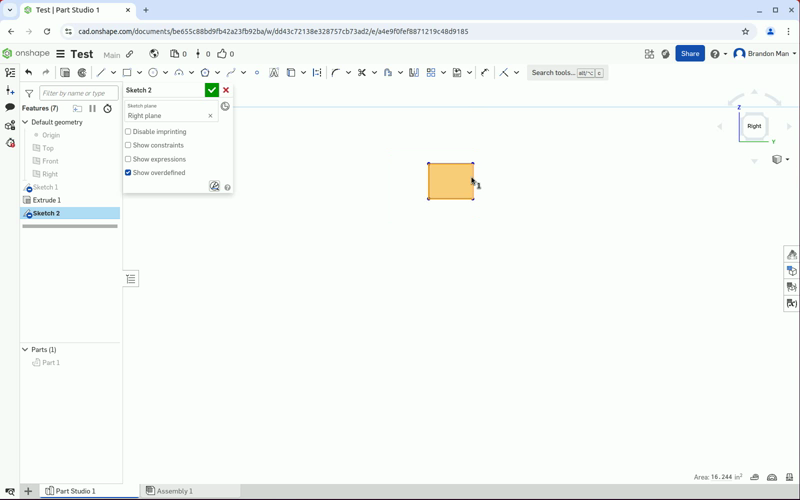
scroll(-6)
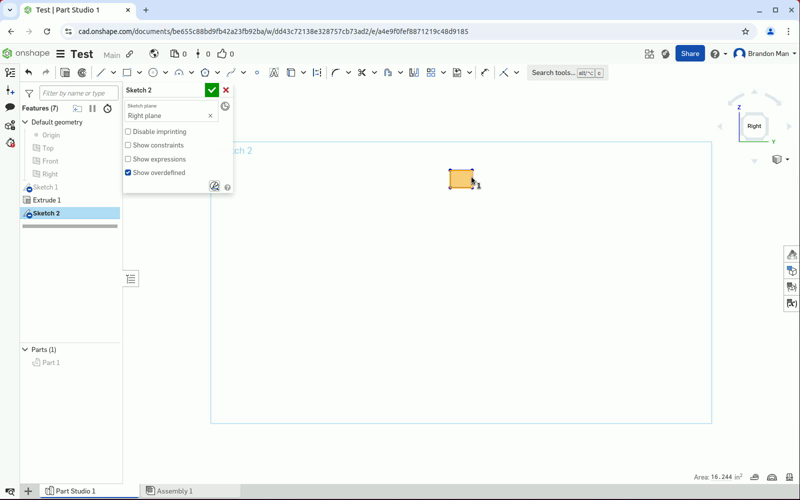
mouse_move(73, 352)
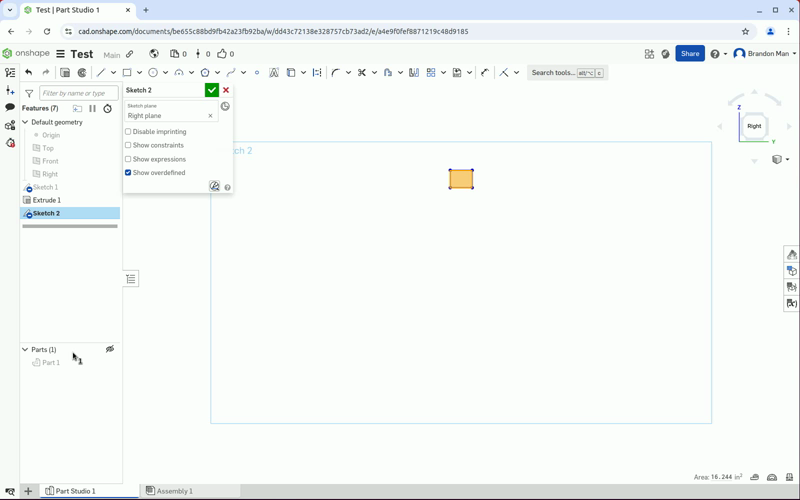
key(shift+y)
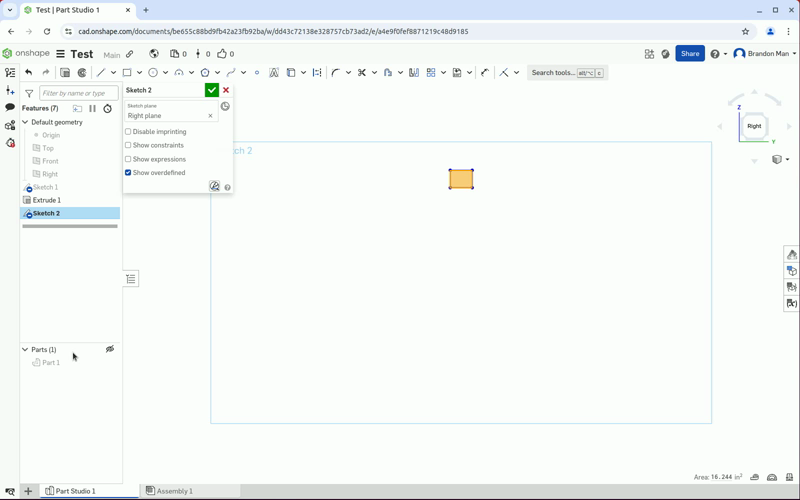
key(shift+e)
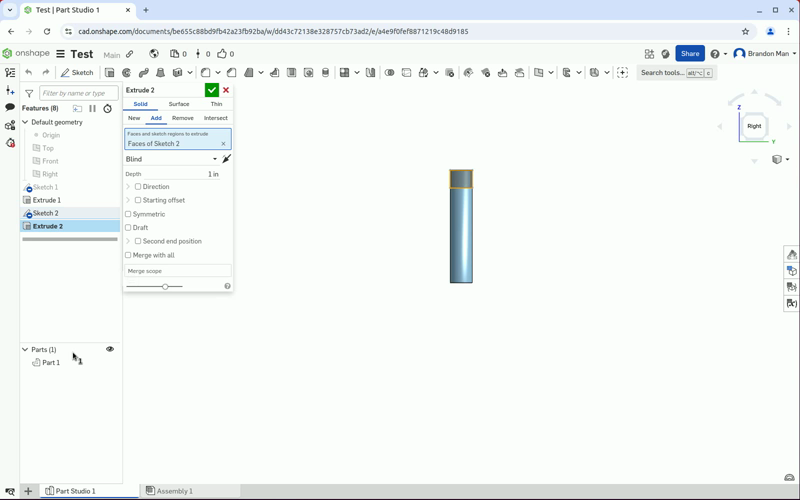
mouse_move(143, 106)
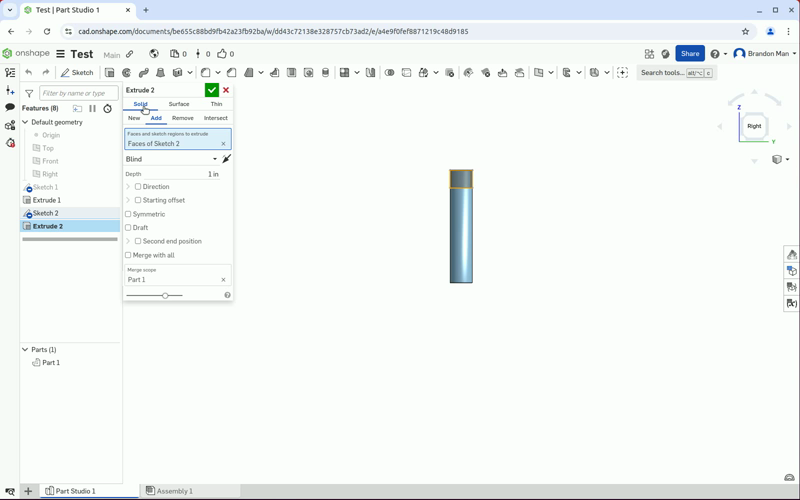
click(143, 106)
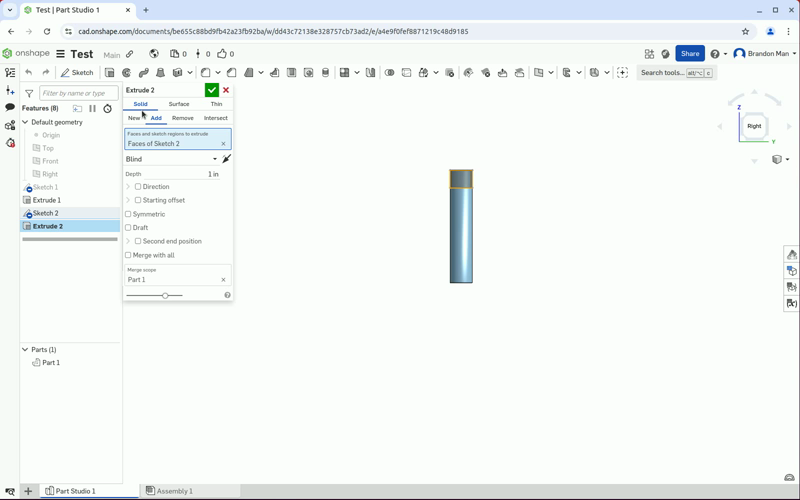
mouse_move(137, 120)
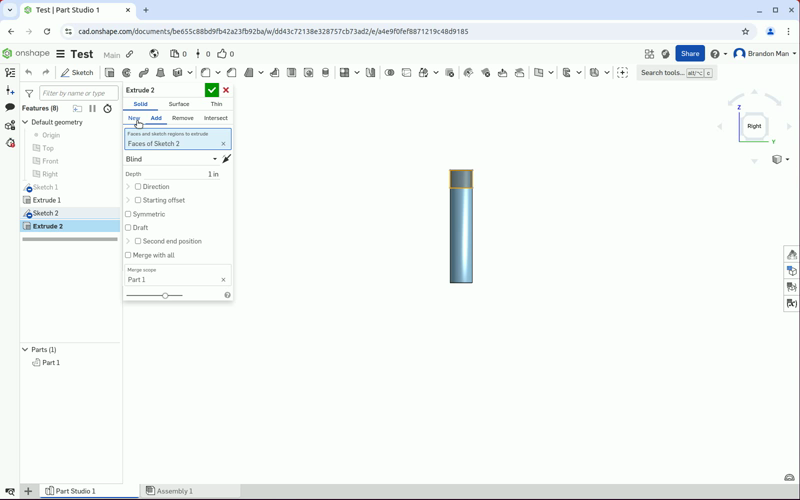
click(137, 120)
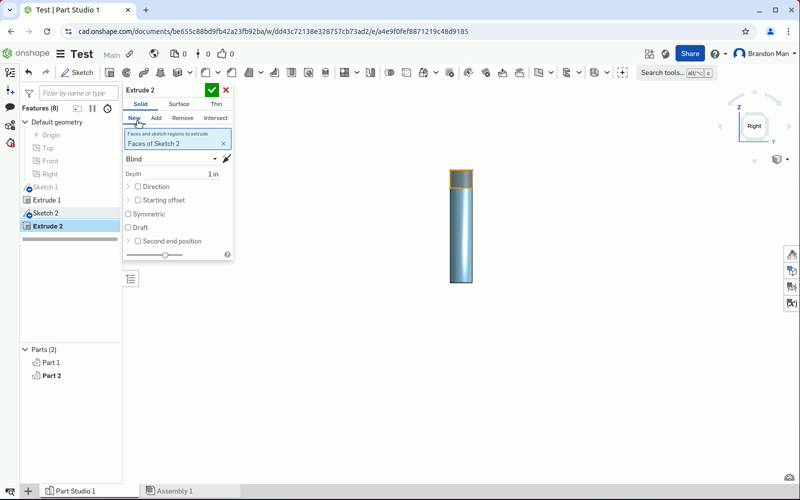
key(tab, 4)
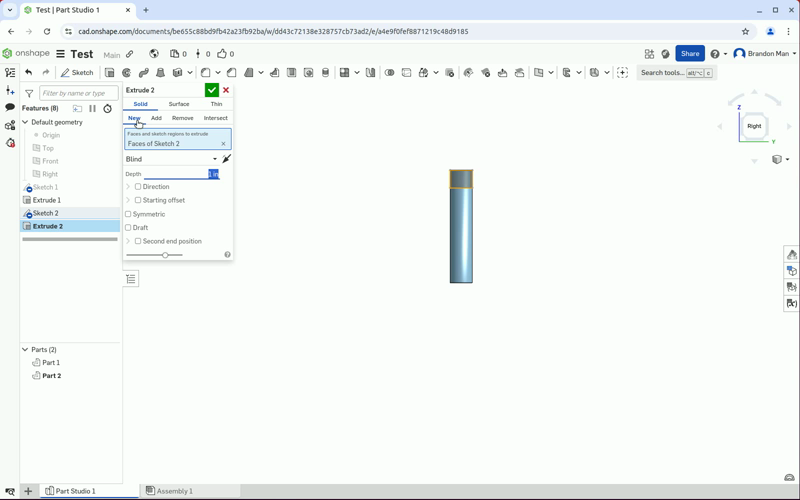
text(11.554)
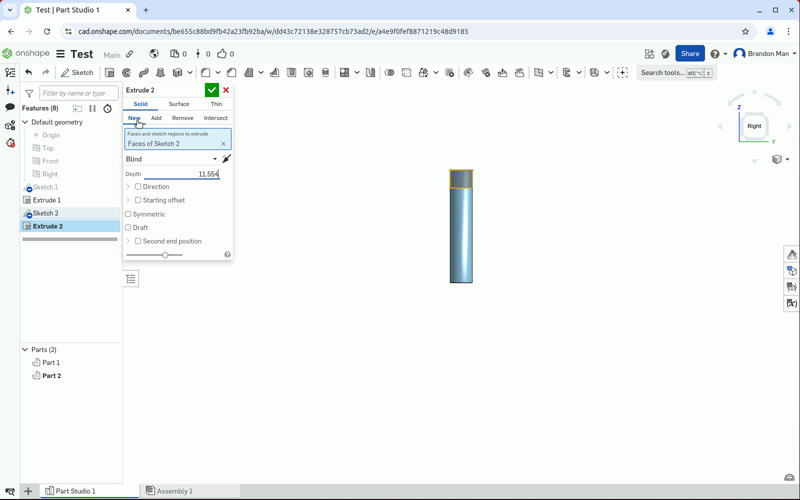
key(enter)
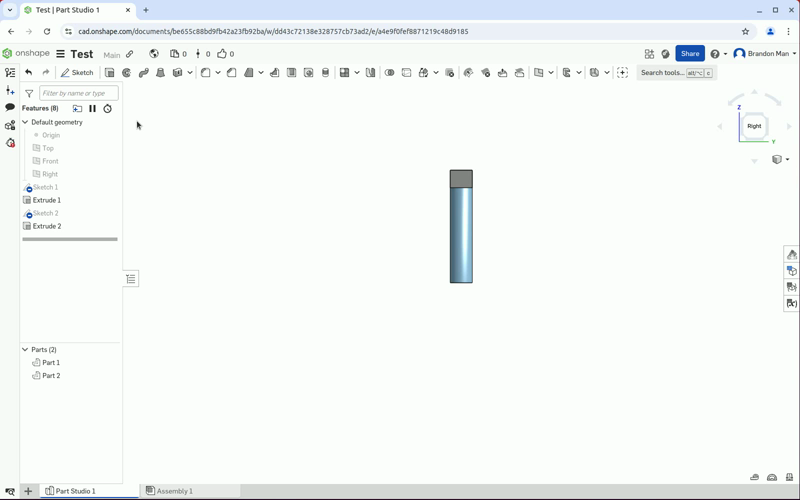
key(shift+h)
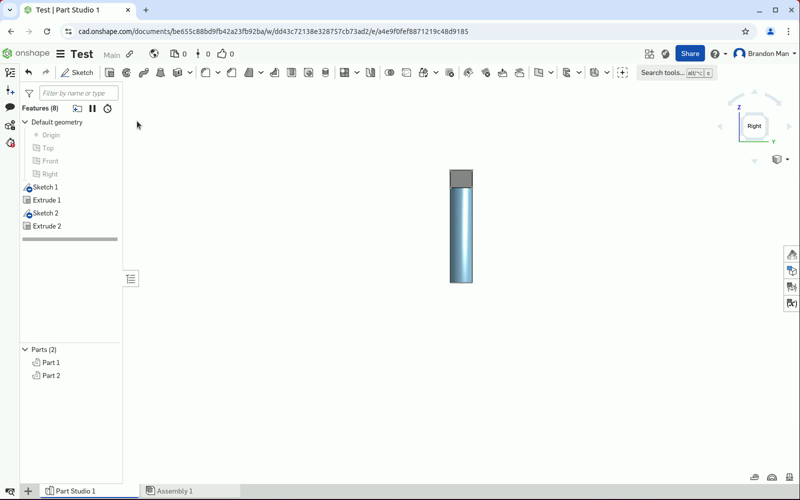
key(shift+h)
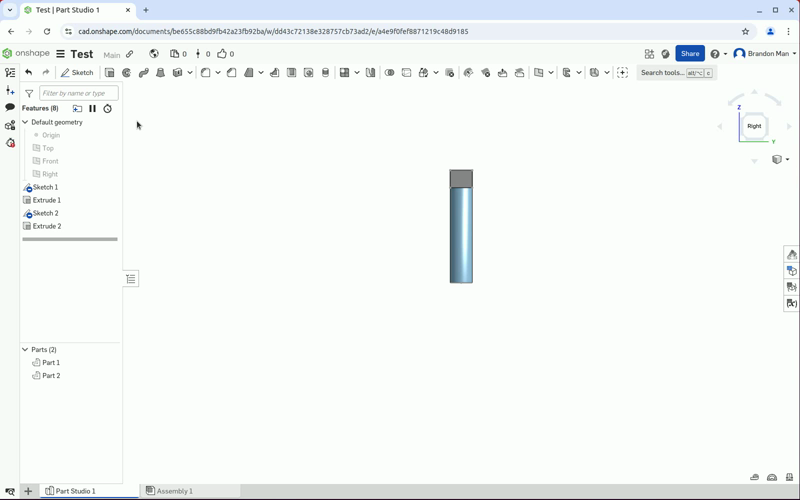
key(shift+7)
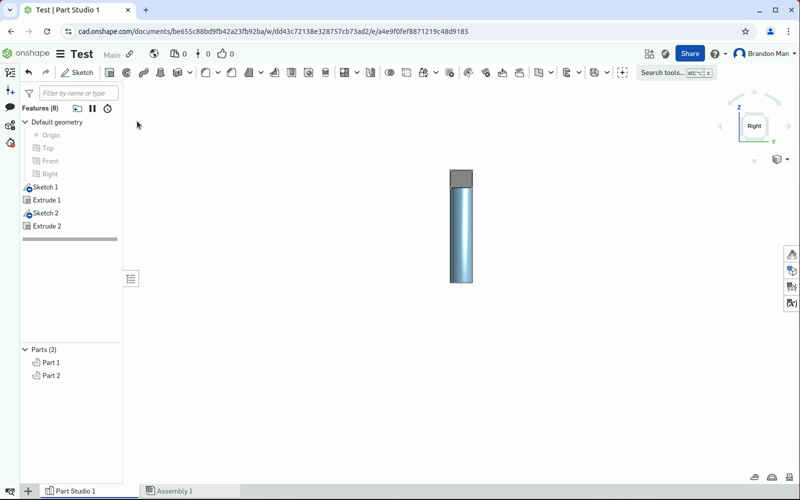
key(right, 2)
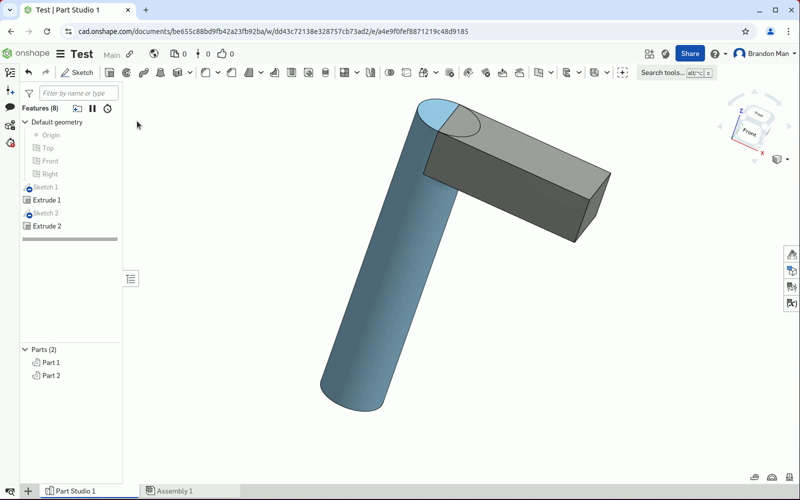
key(down, 2)
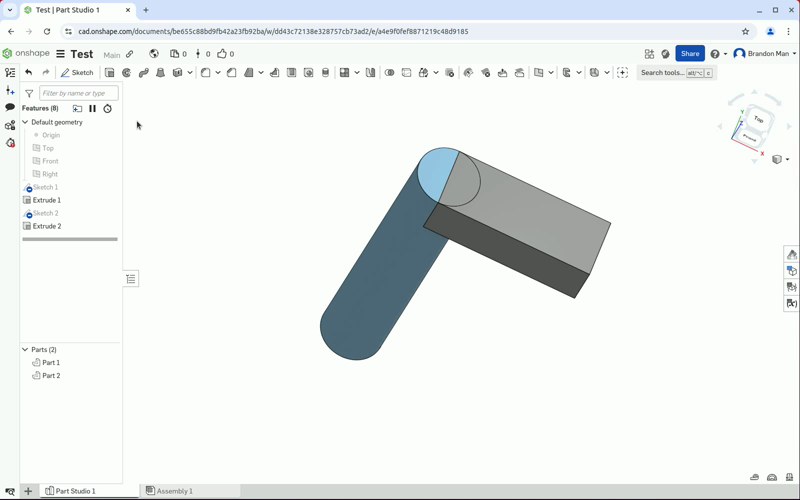
key(up, 2)
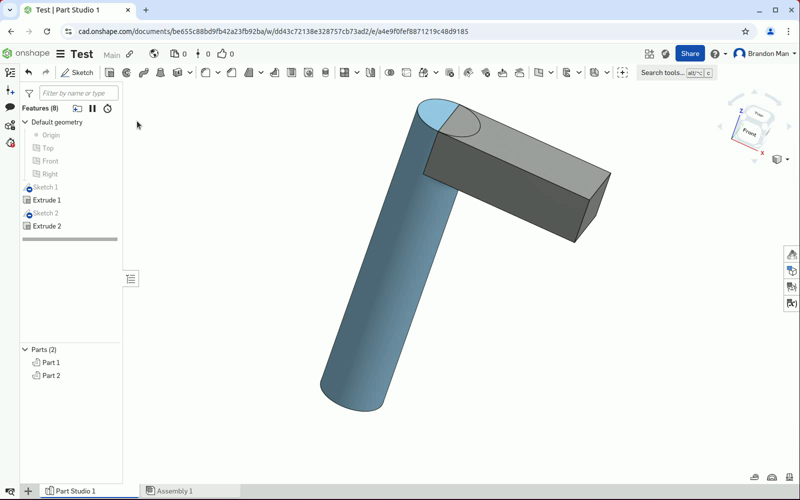
key(left, 2)
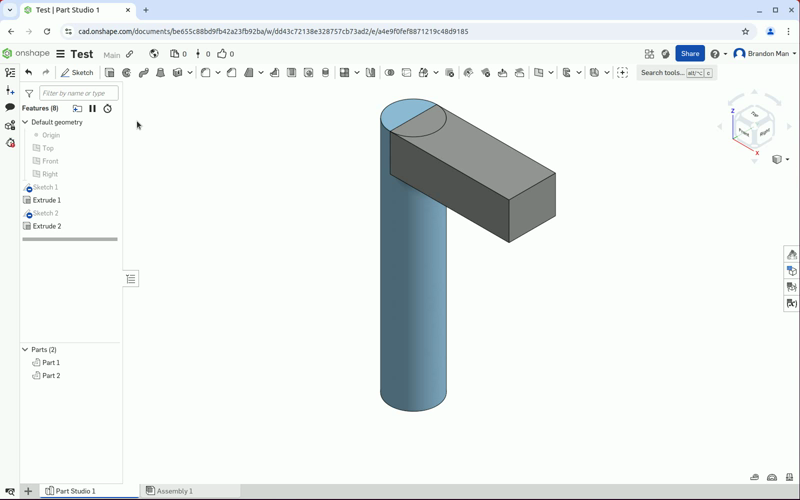
mouse_move(73, 189)
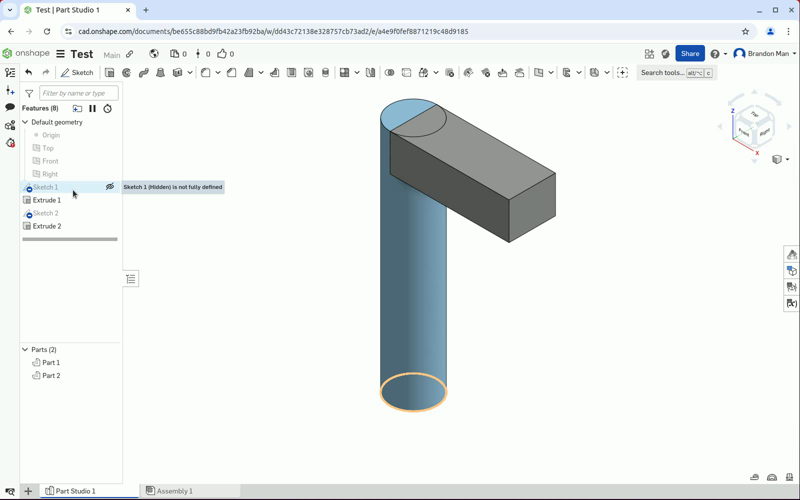
click(73, 189)